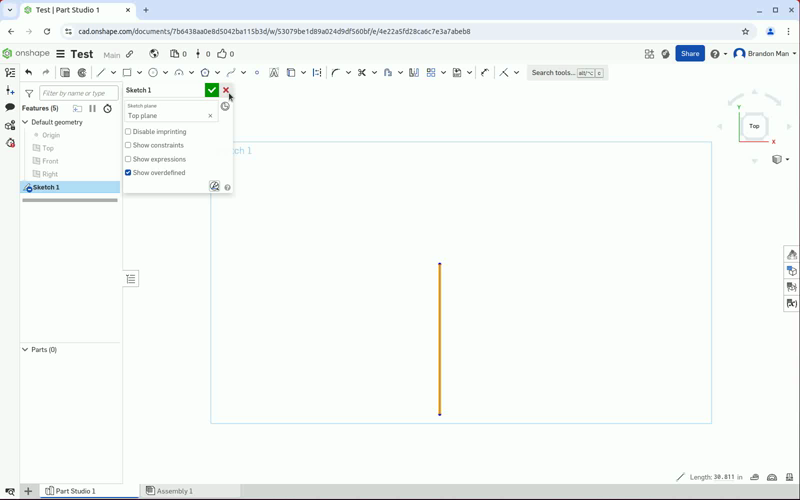
key(shift+h)
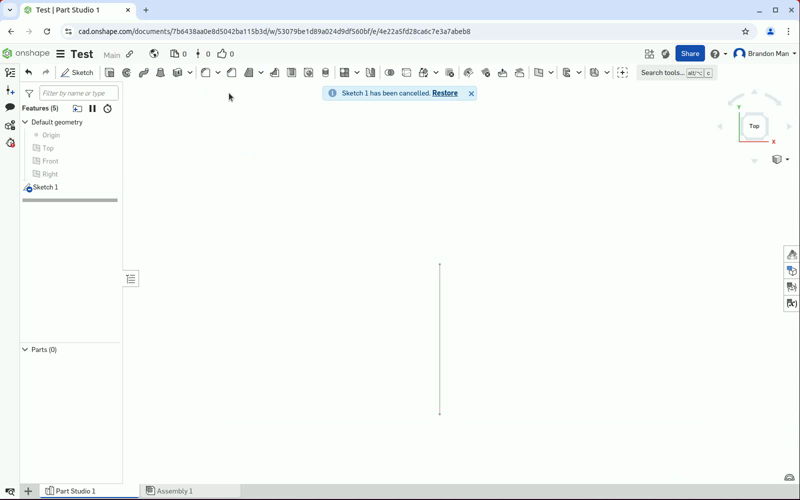
key(shift+s)
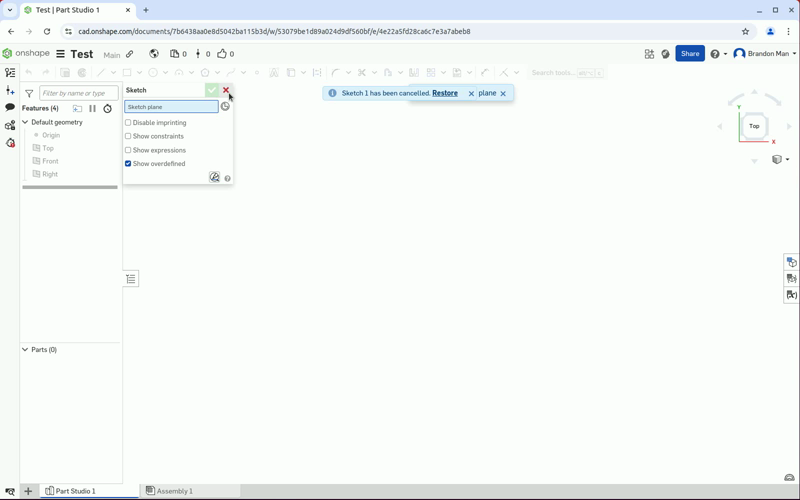
mouse_move(73, 150)
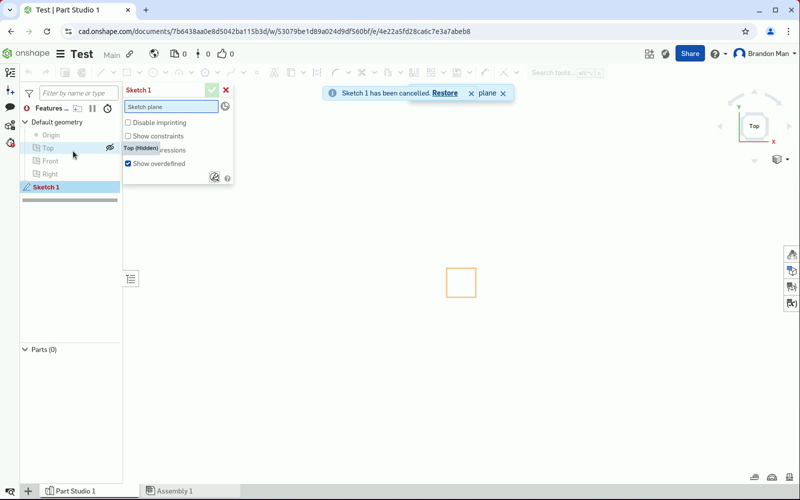
click(73, 150)
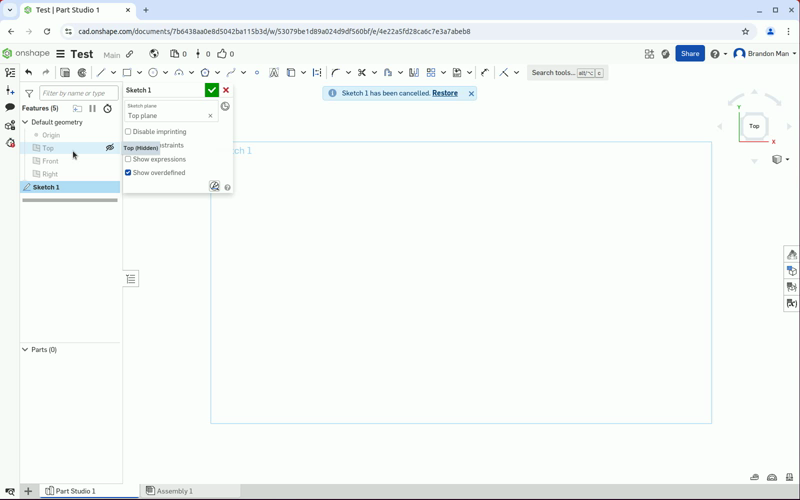
mouse_move(73, 352)
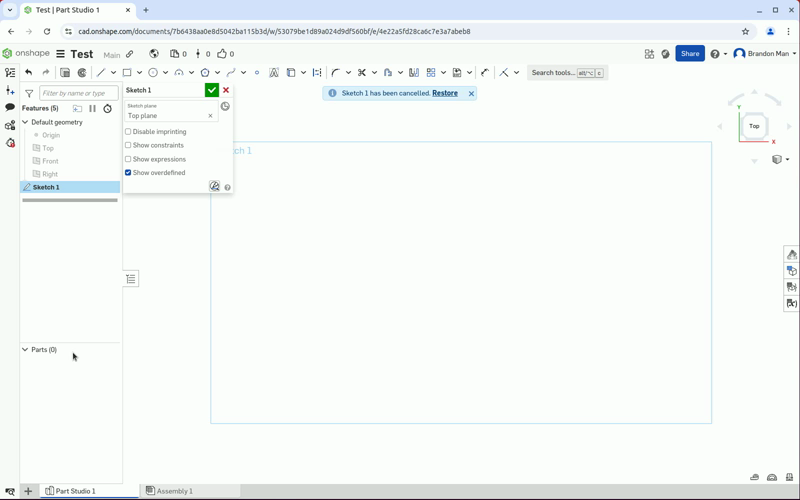
key(y)
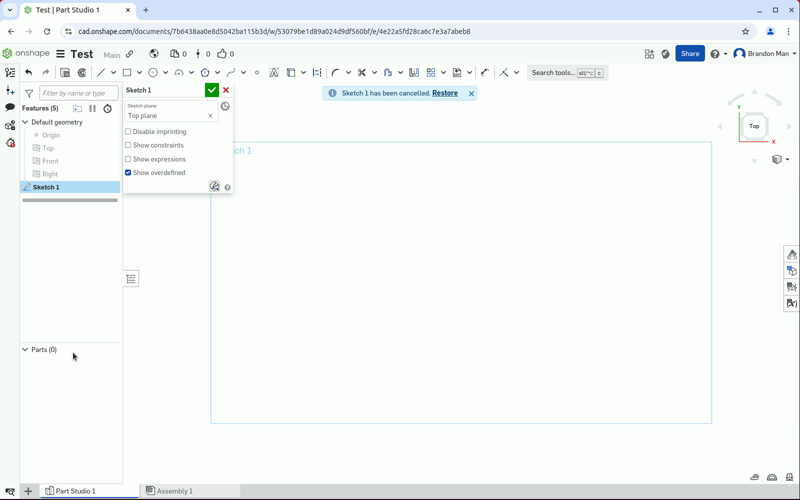
key(l)
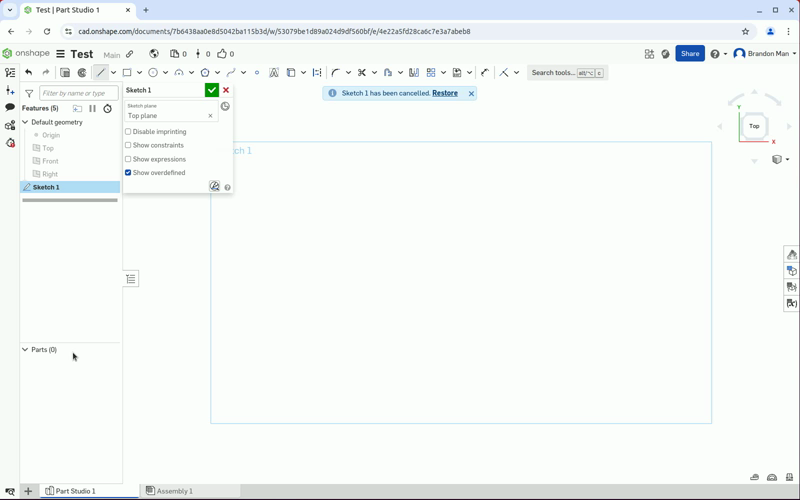
key_down(shift)
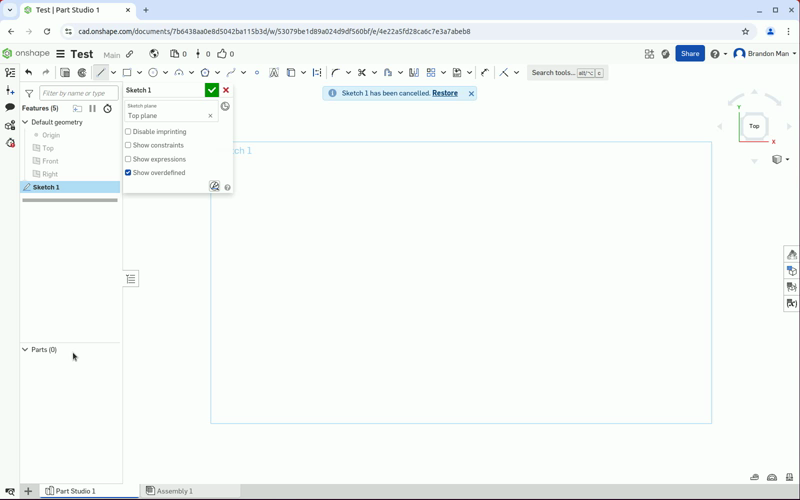
mouse_move(379, 307)
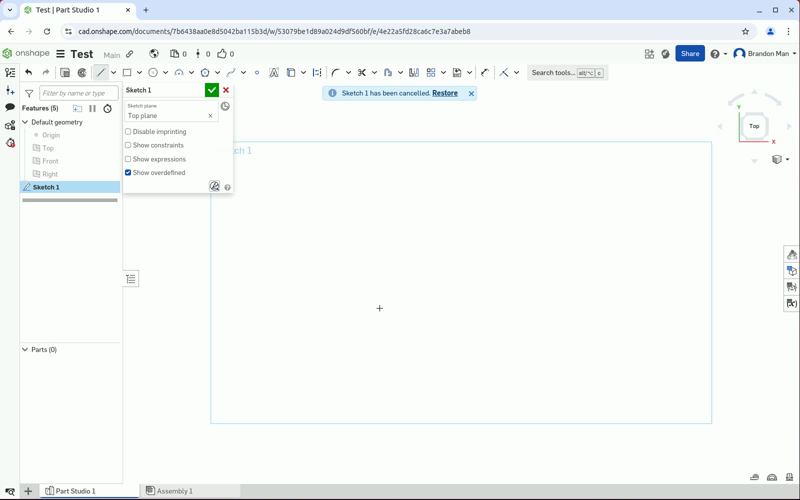
click(379, 307)
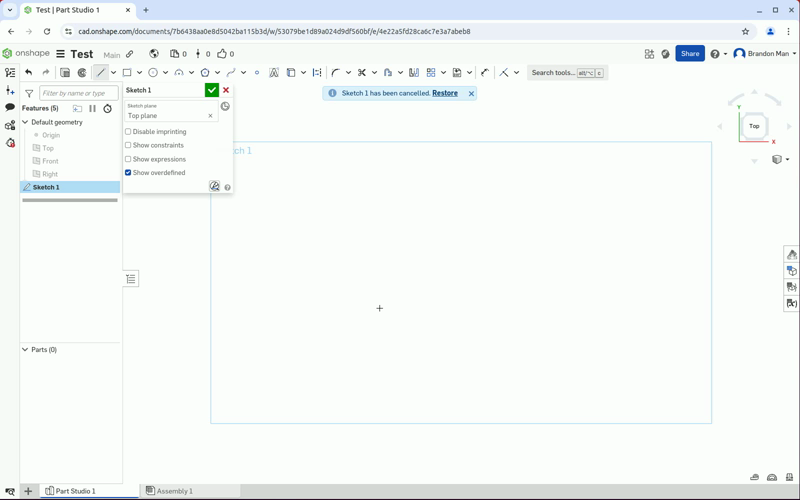
key_up(shift)
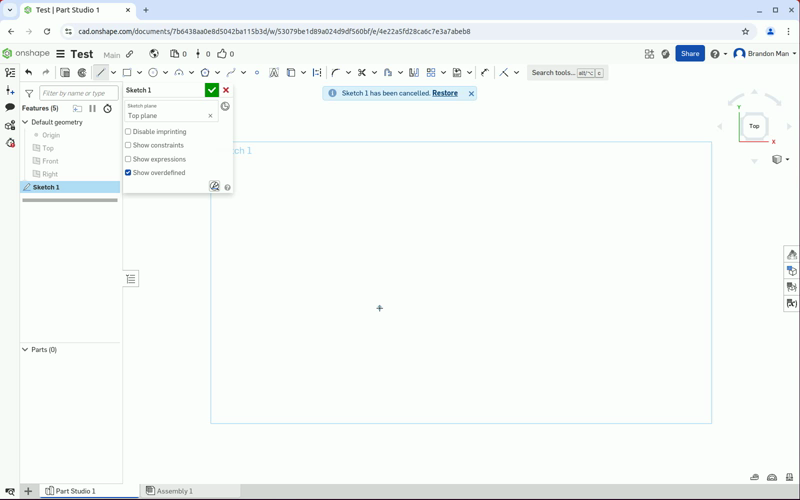
key_down(shift)
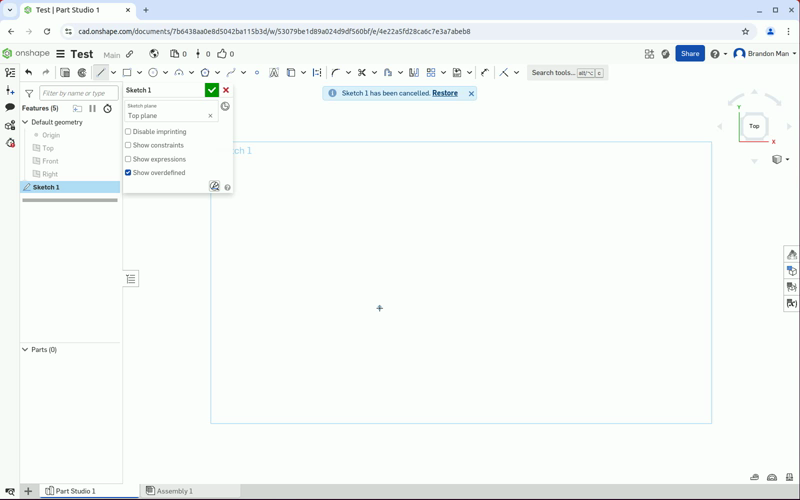
mouse_move(541, 307)
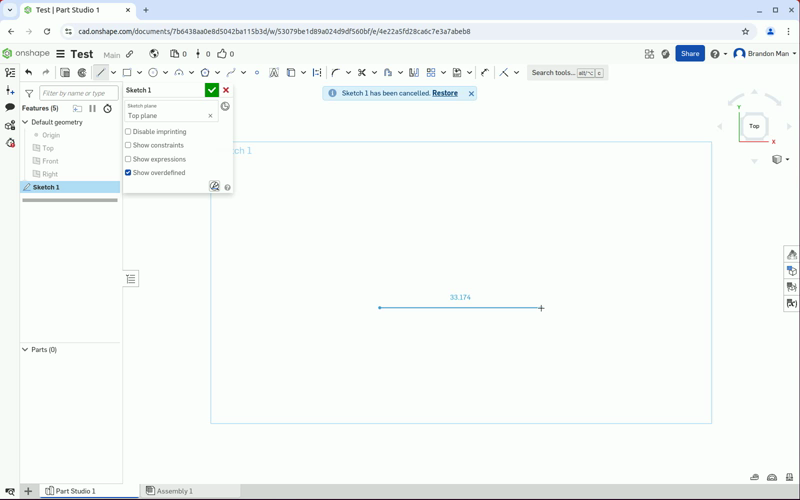
click(541, 307)
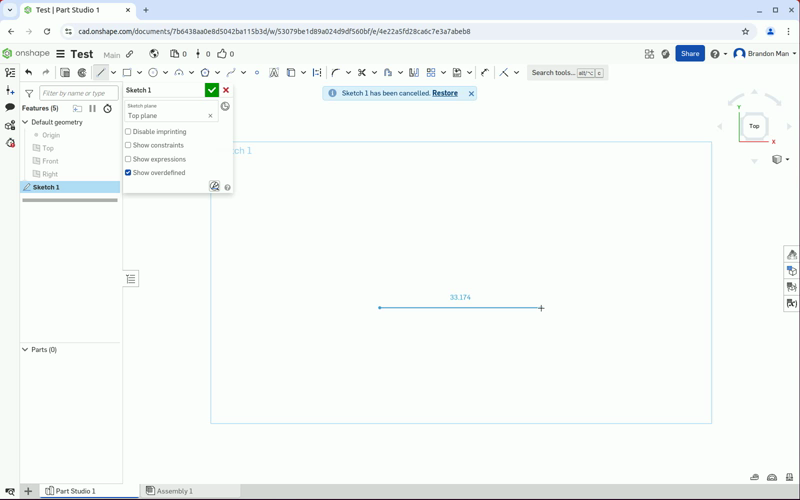
key_up(shift)
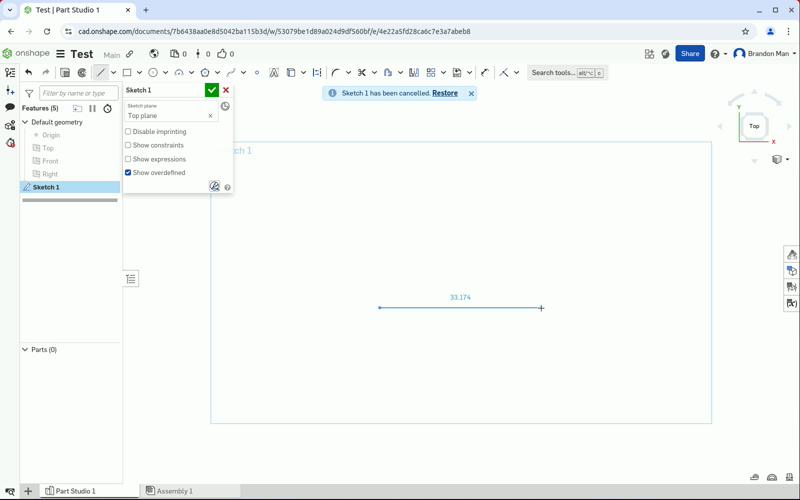
key_down(shift)
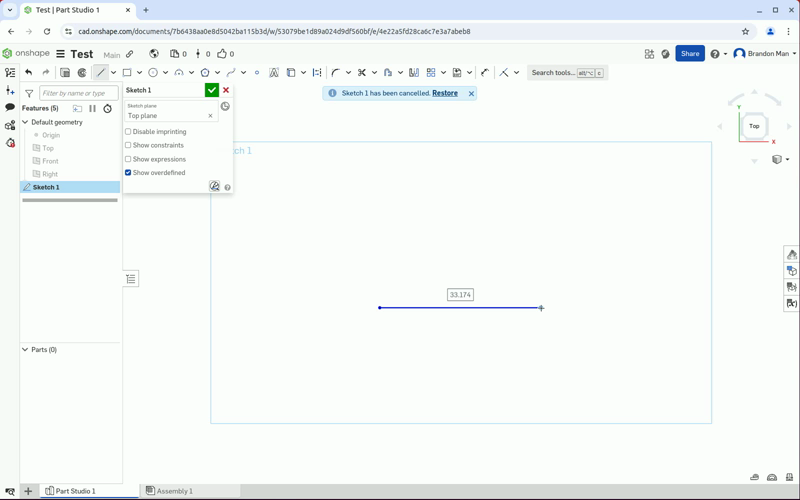
mouse_move(571, 307)
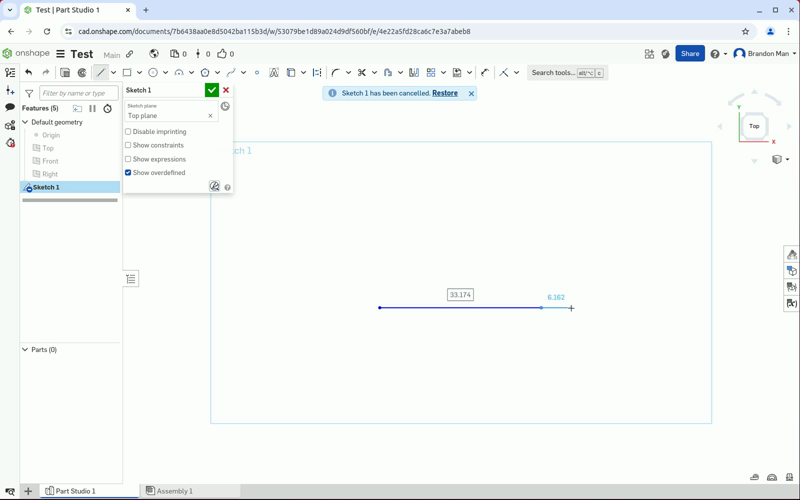
mouse_move(541, 258)
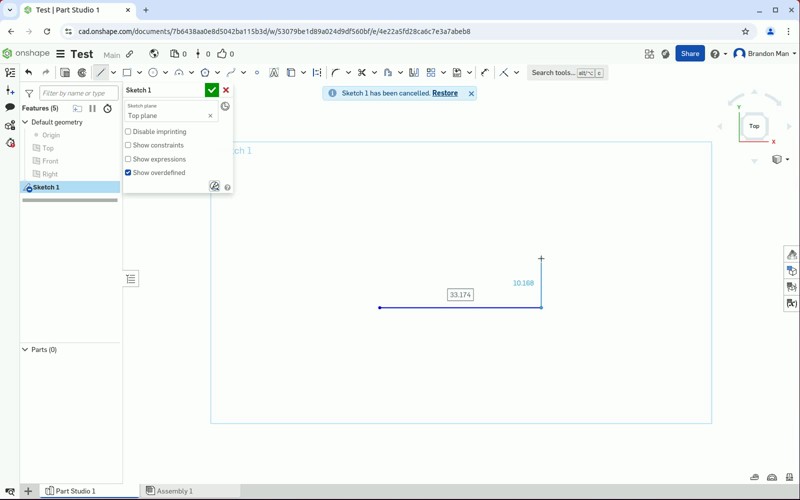
click(541, 258)
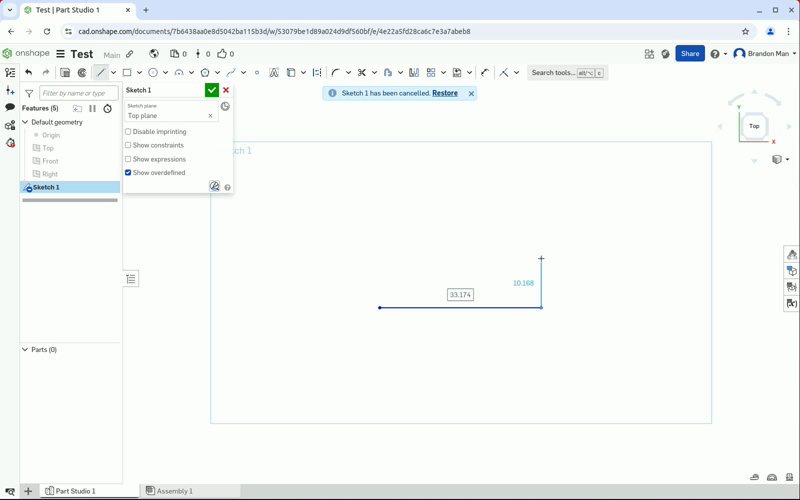
key_up(shift)
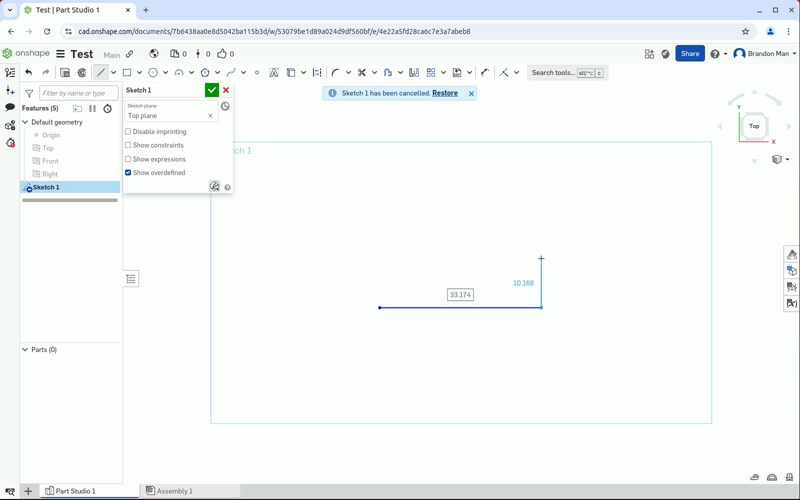
key_down(shift)
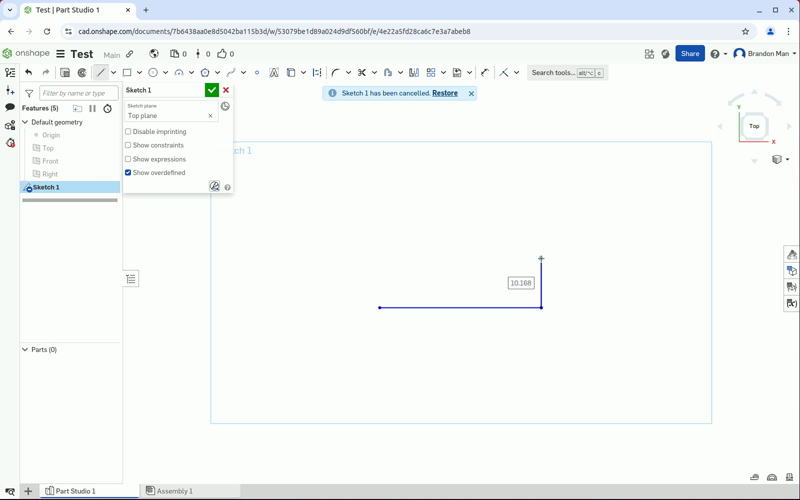
mouse_move(379, 258)
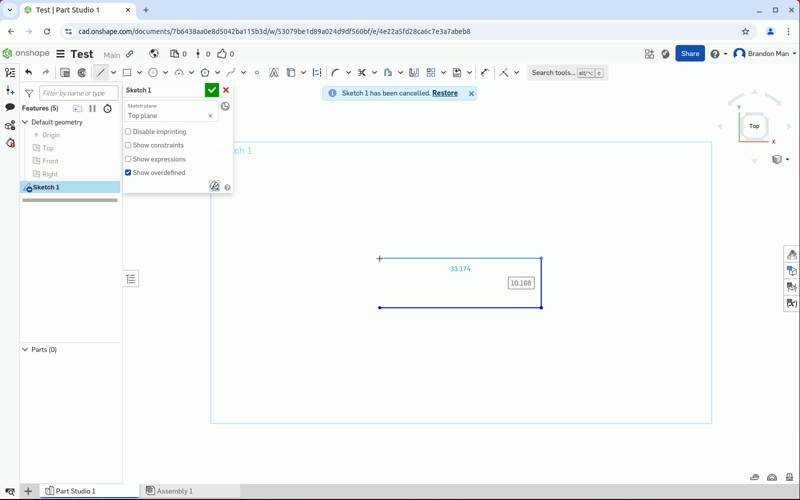
click(379, 258)
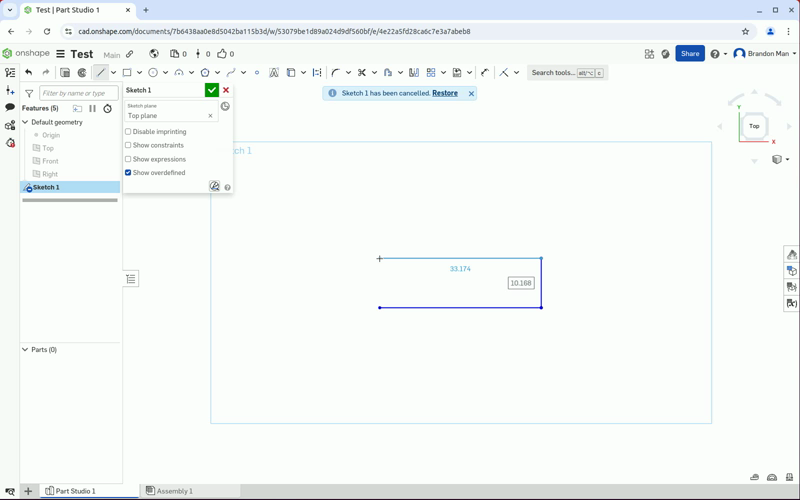
key_up(shift)
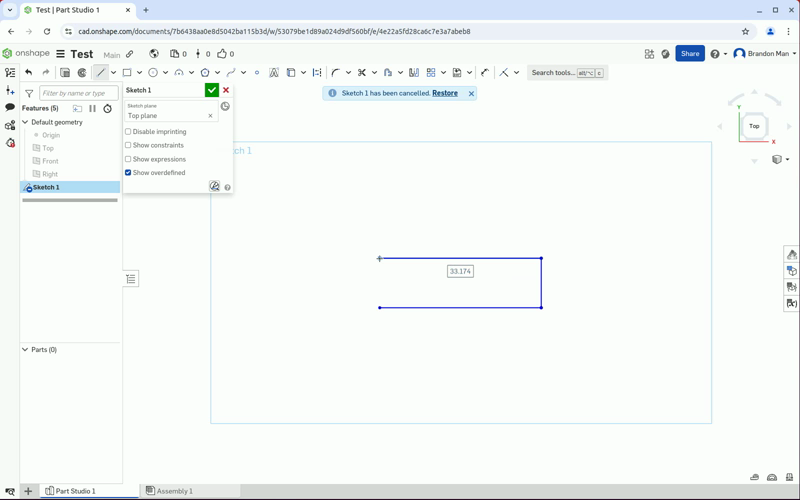
mouse_move(409, 258)
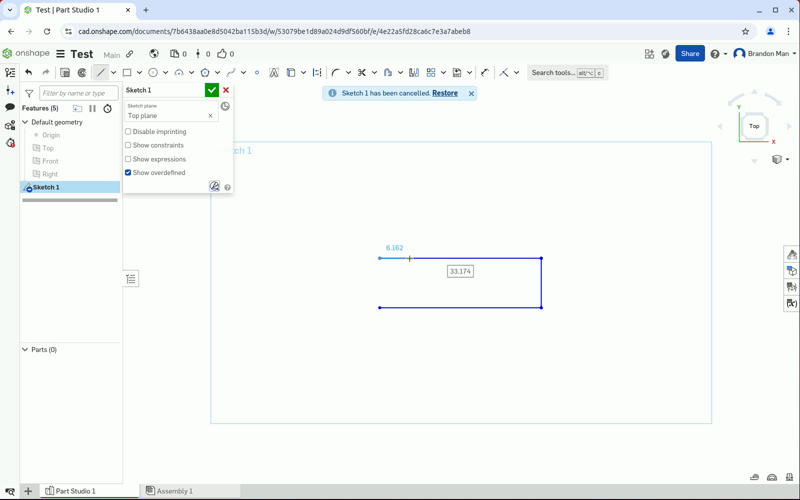
key_down(shift)
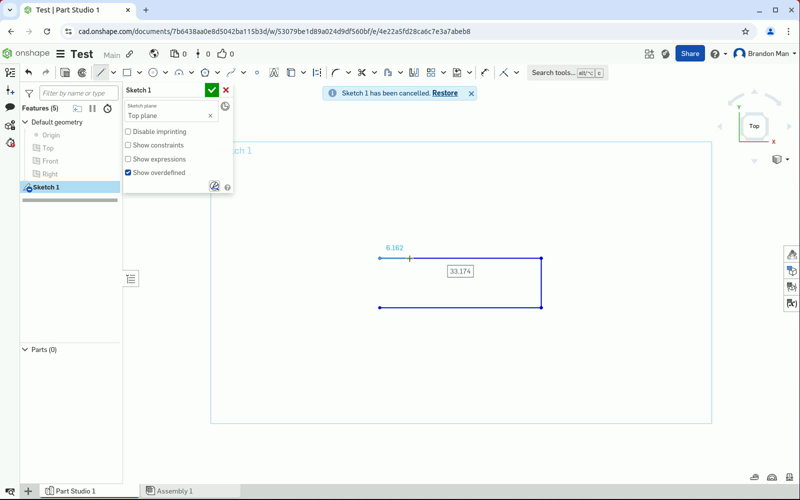
mouse_move(379, 307)
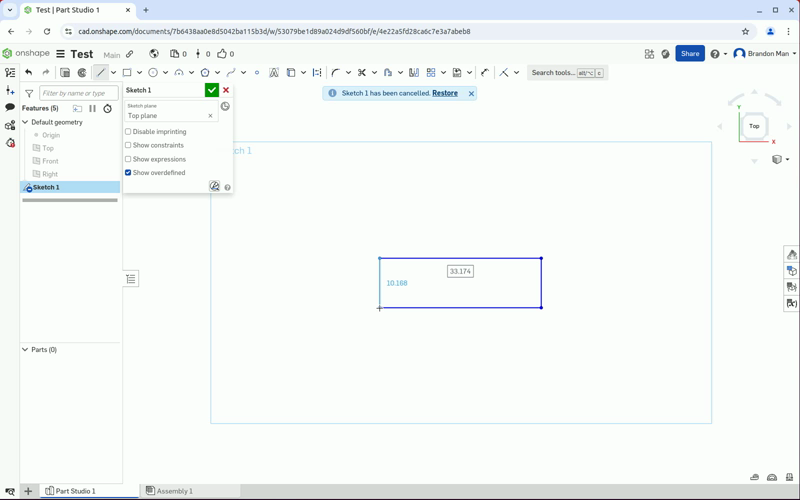
key_up(shift)
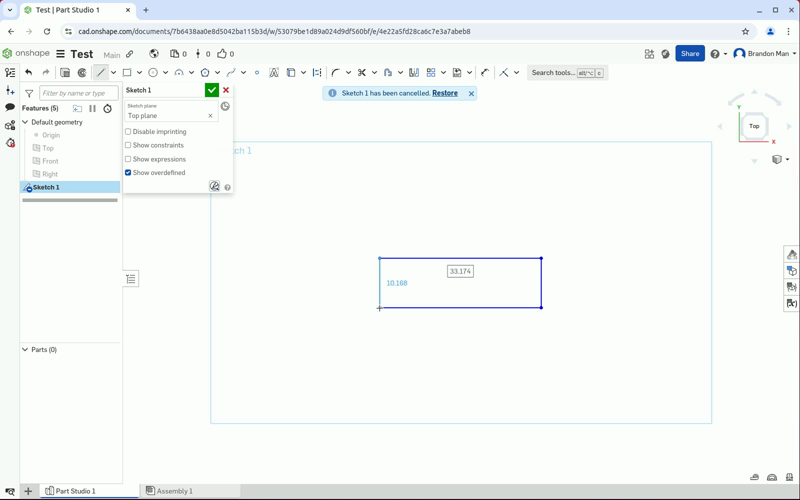
click(379, 307)
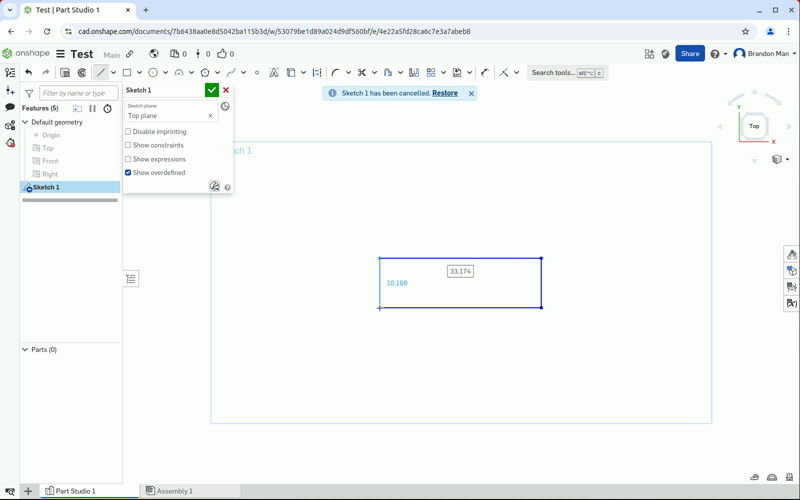
key(esc)
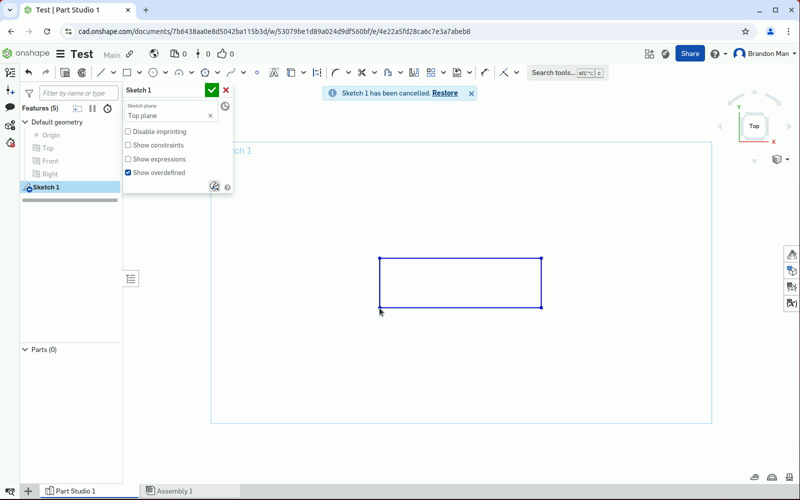
mouse_move(418, 269)
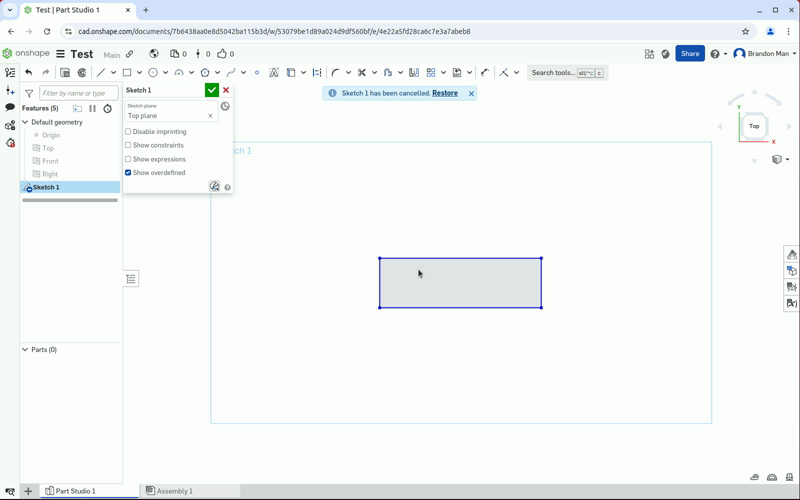
click(418, 269)
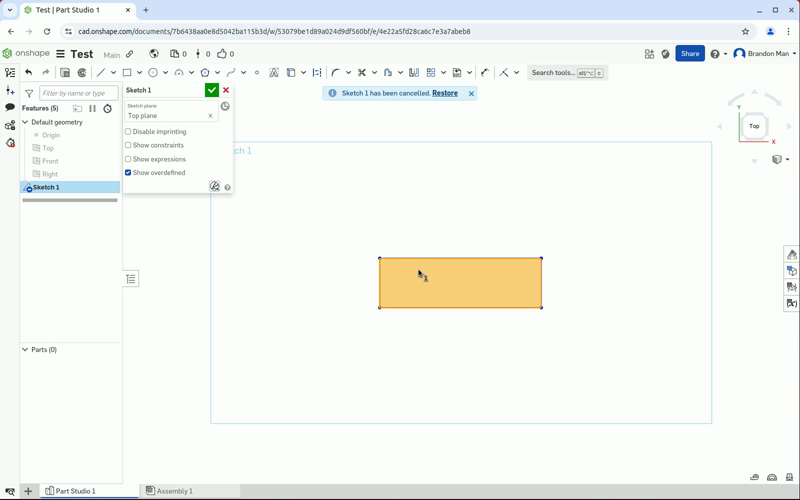
mouse_move(73, 352)
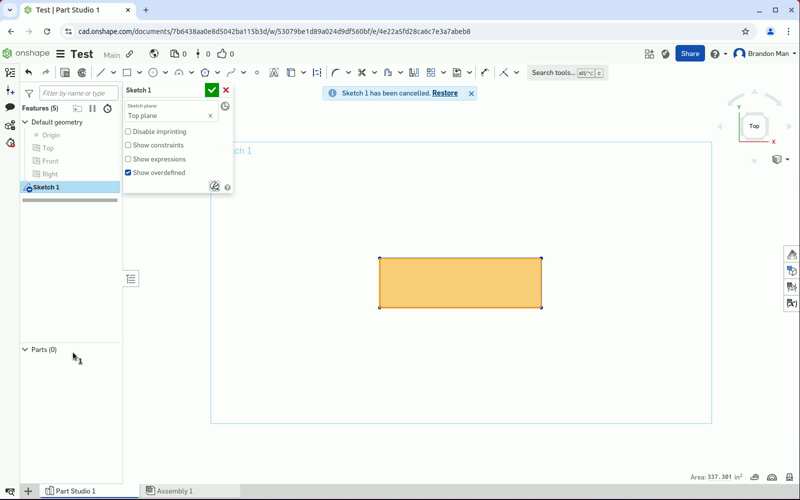
key(shift+y)
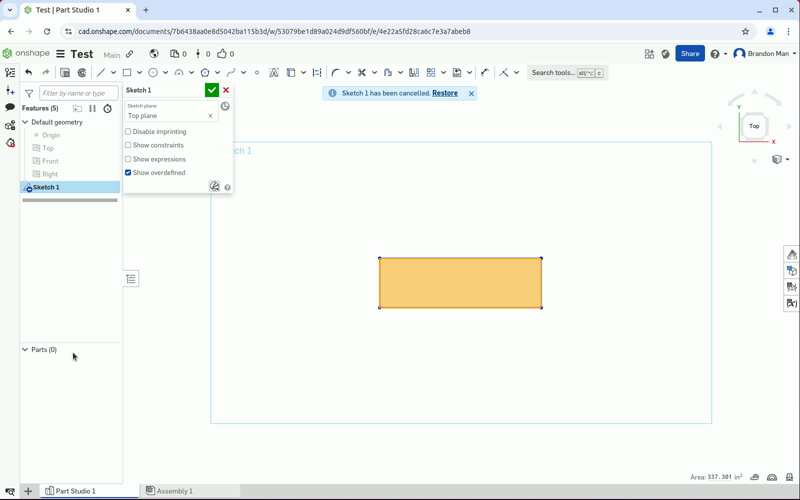
key(shift+e)
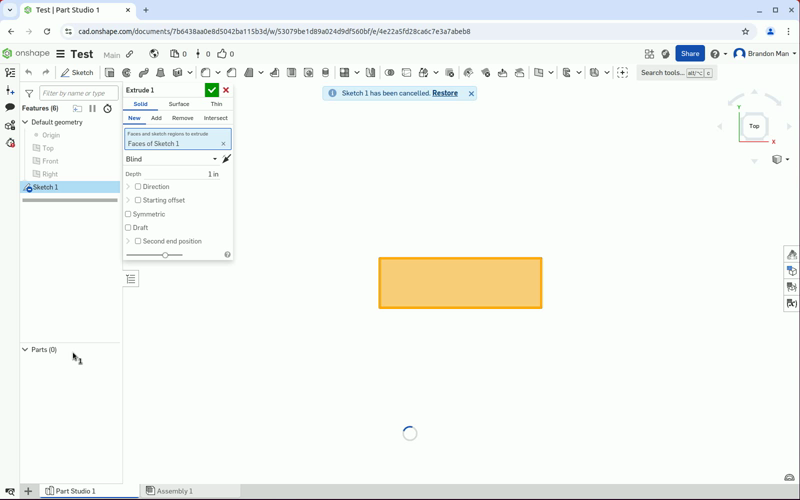
mouse_move(143, 106)
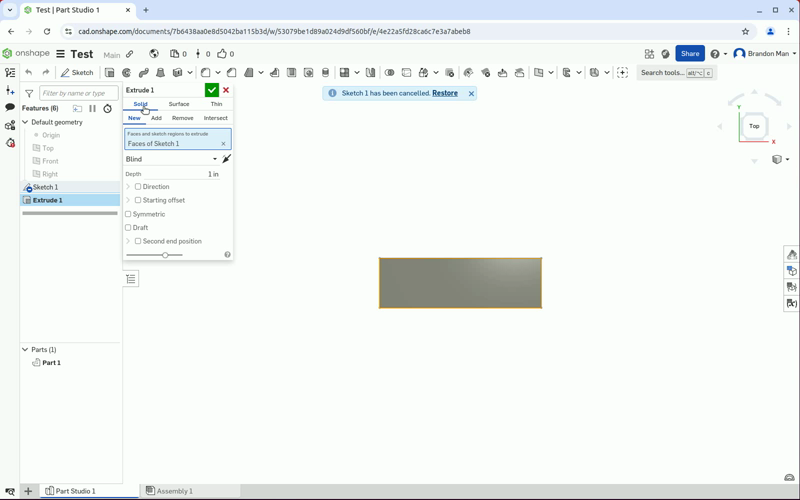
click(143, 106)
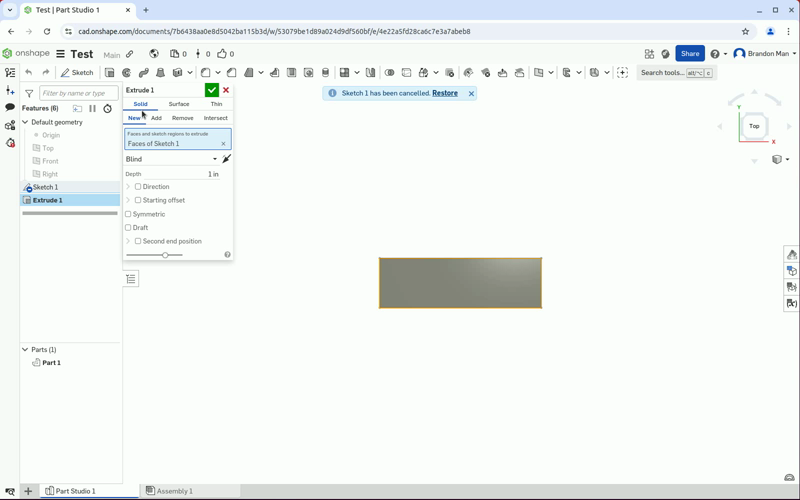
mouse_move(137, 120)
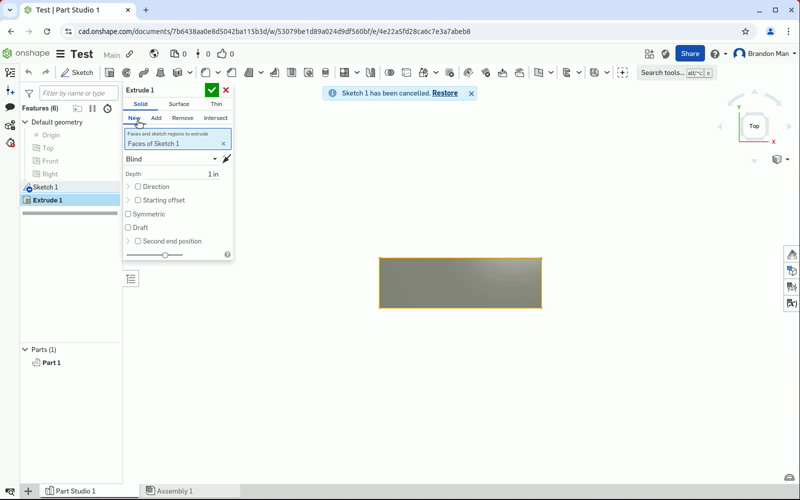
click(137, 120)
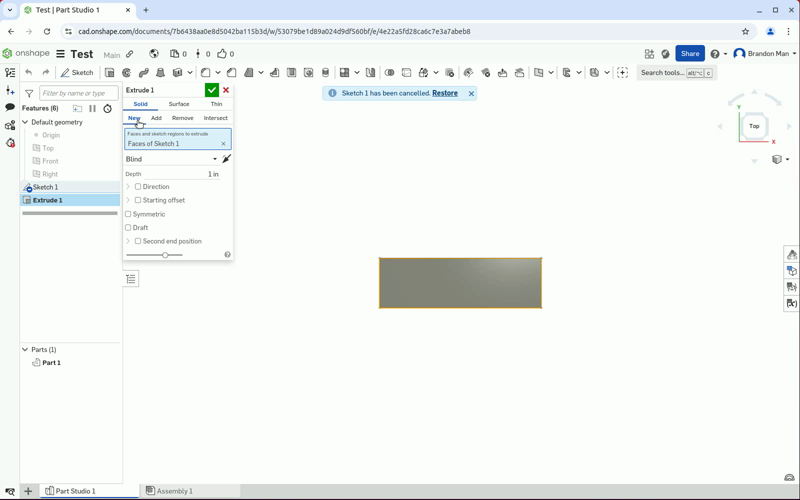
key(tab, 4)
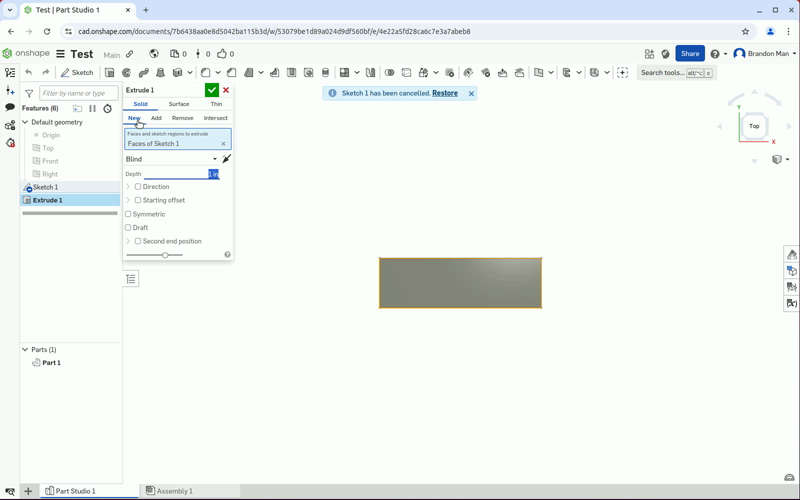
text(2.648)
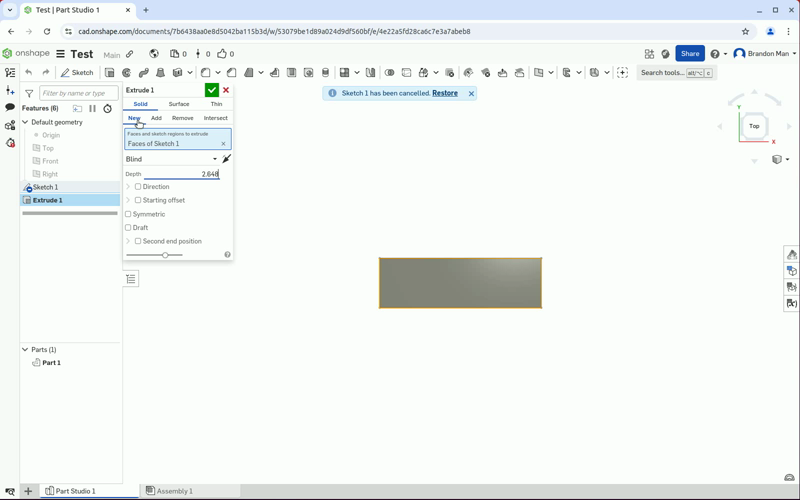
key(enter)
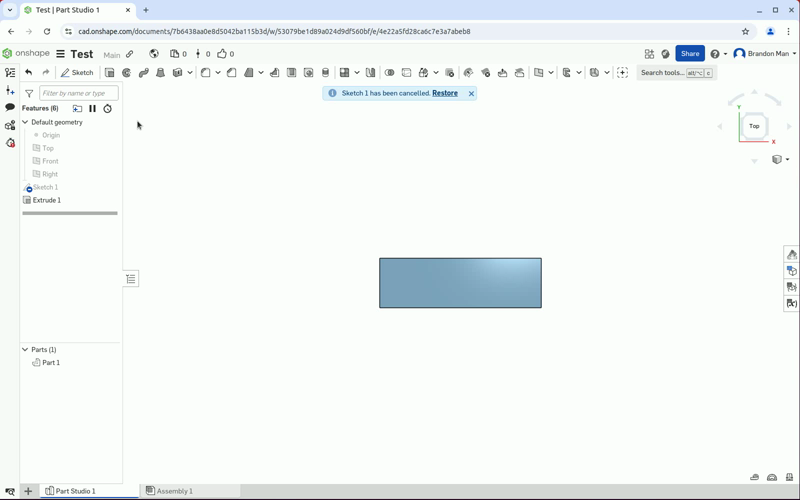
key(shift+h)
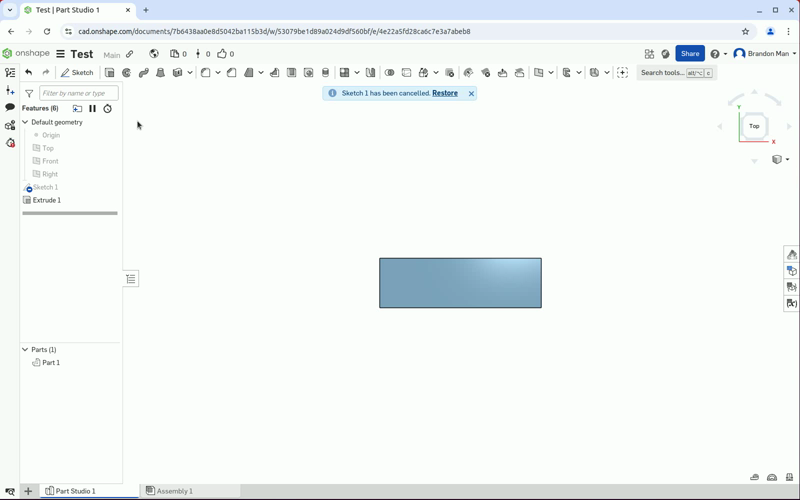
key(shift+h)
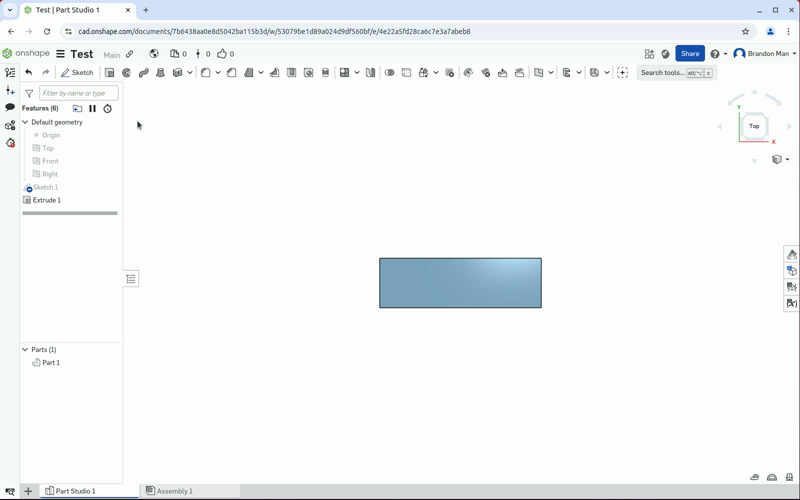
mouse_move(73, 189)
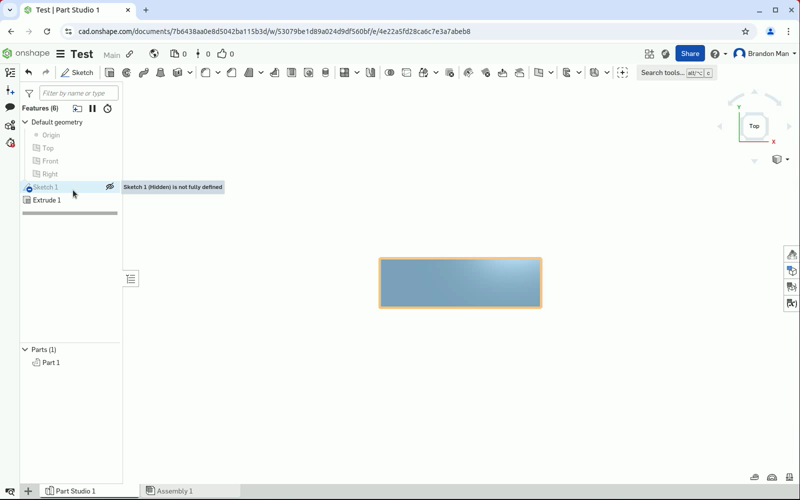
click(73, 189)
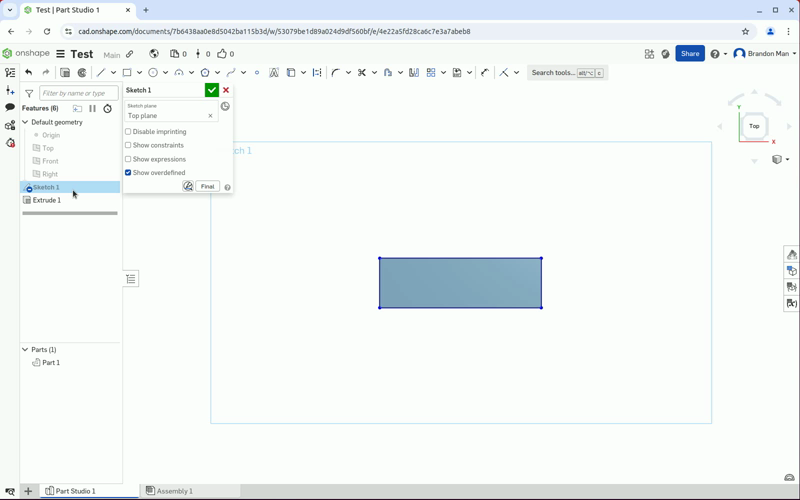
mouse_move(229, 92)
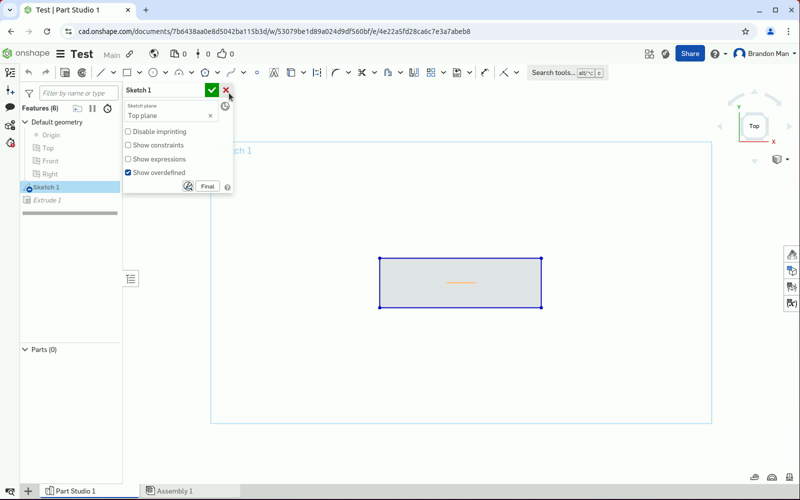
click(229, 92)
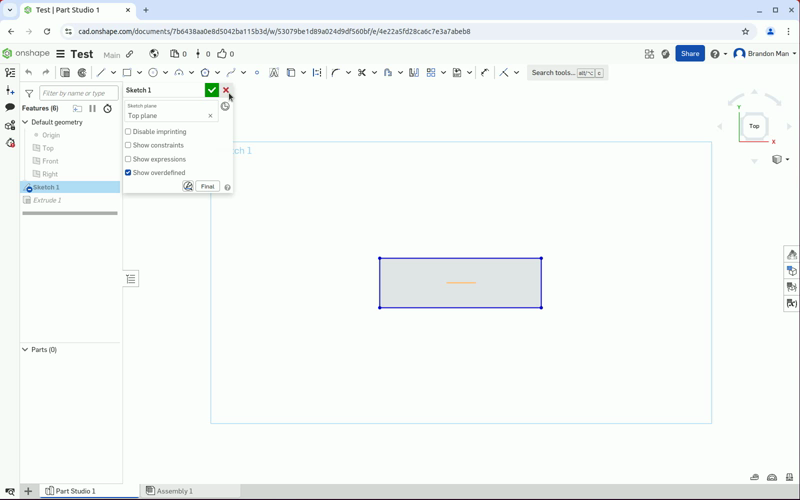
key(shift+s)
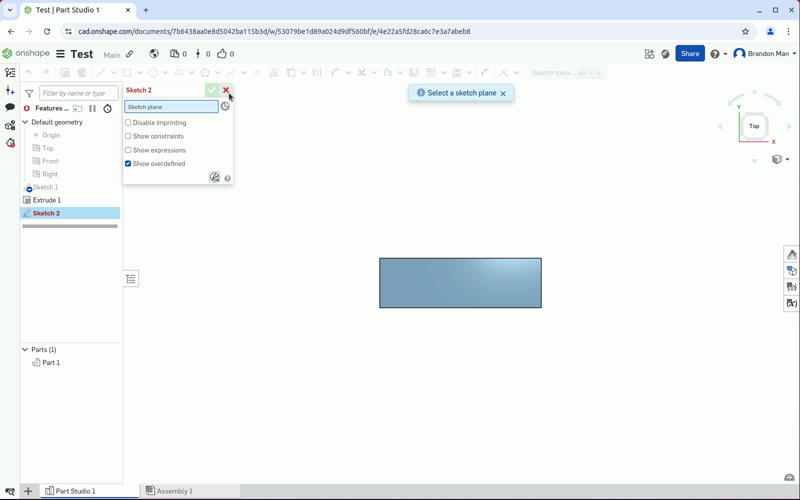
mouse_move(73, 150)
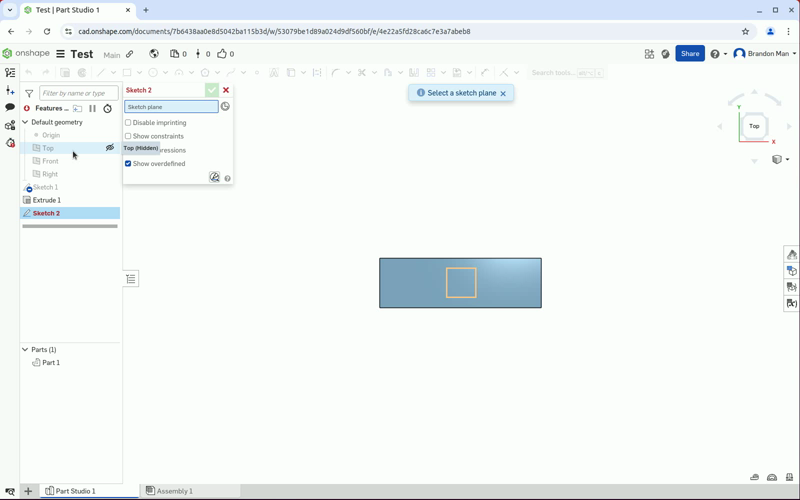
click(73, 150)
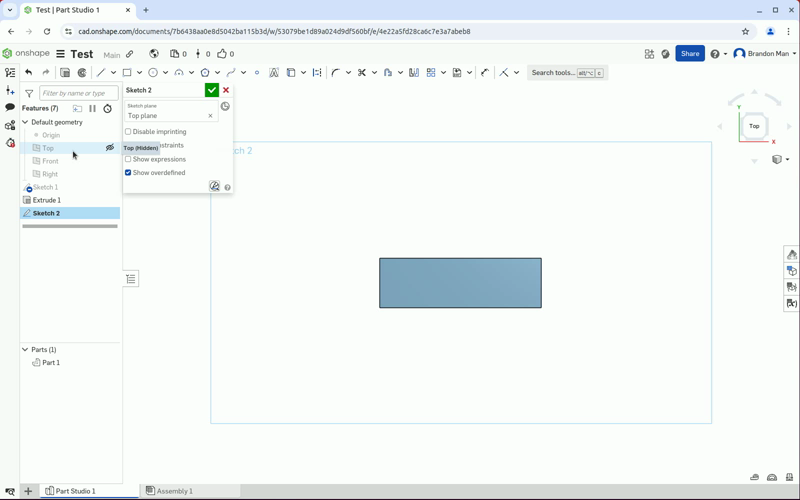
mouse_move(73, 352)
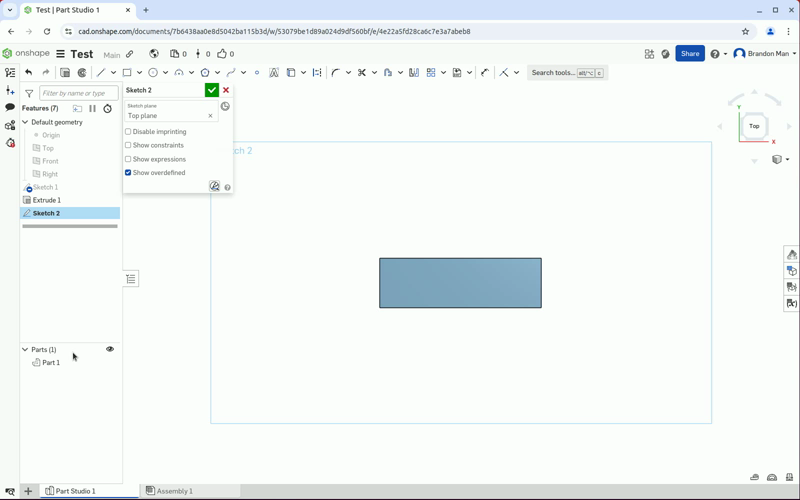
key(y)
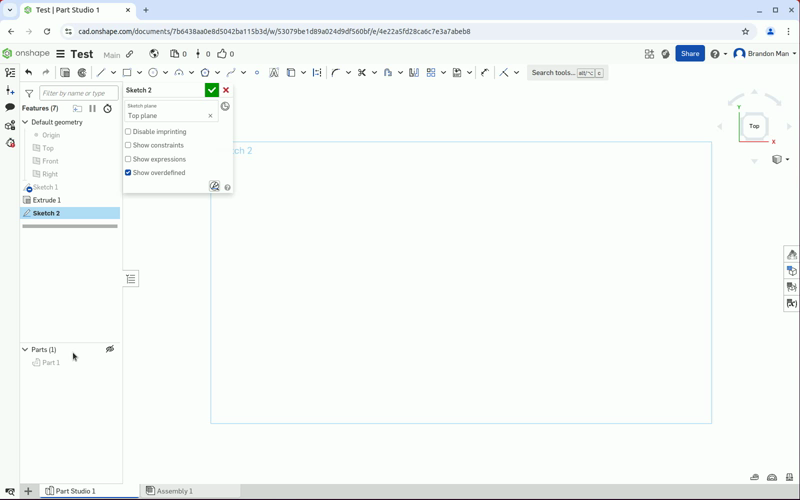
key(l)
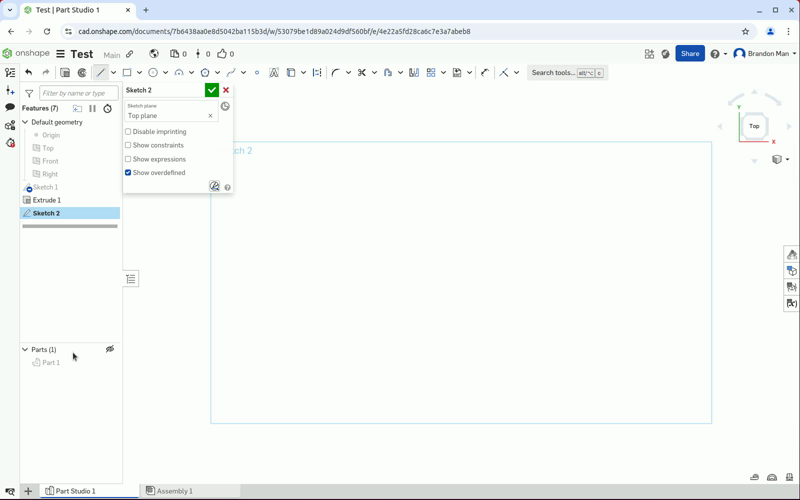
key_down(shift)
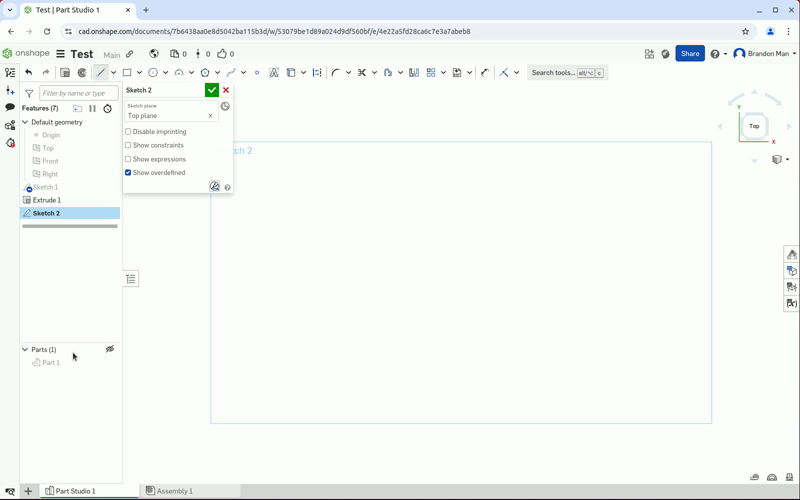
mouse_move(379, 395)
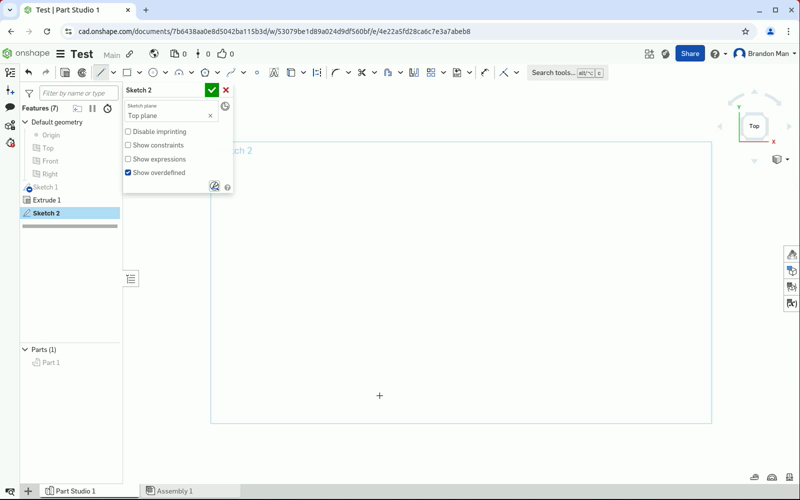
click(379, 395)
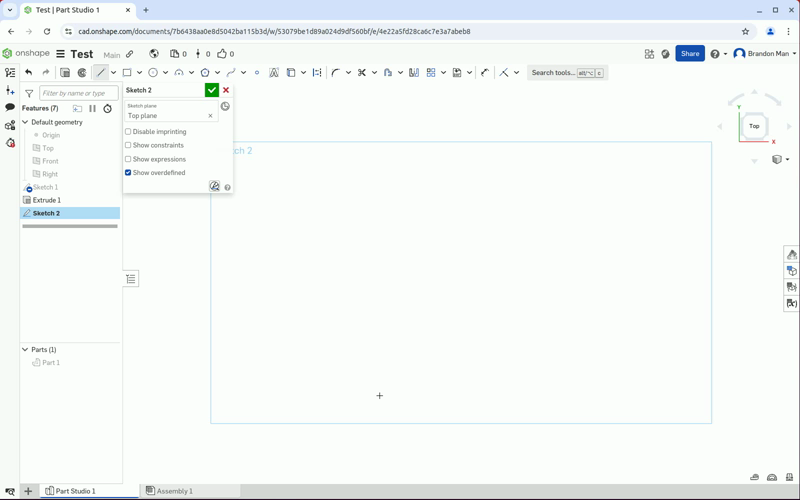
key_up(shift)
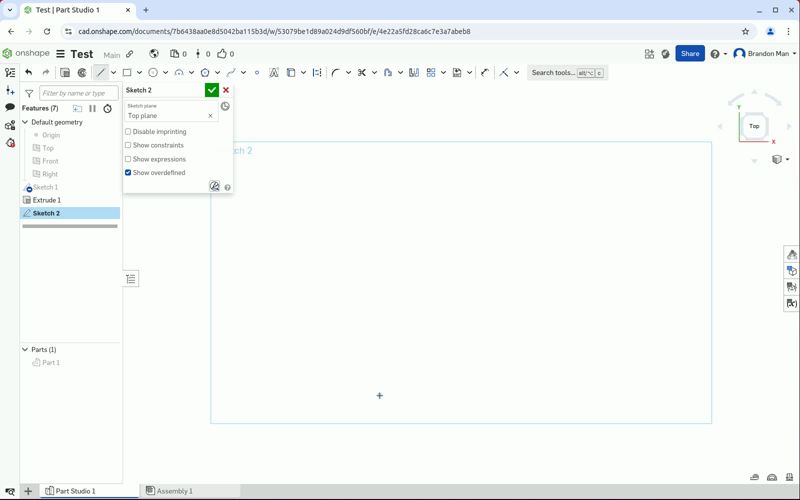
key_down(shift)
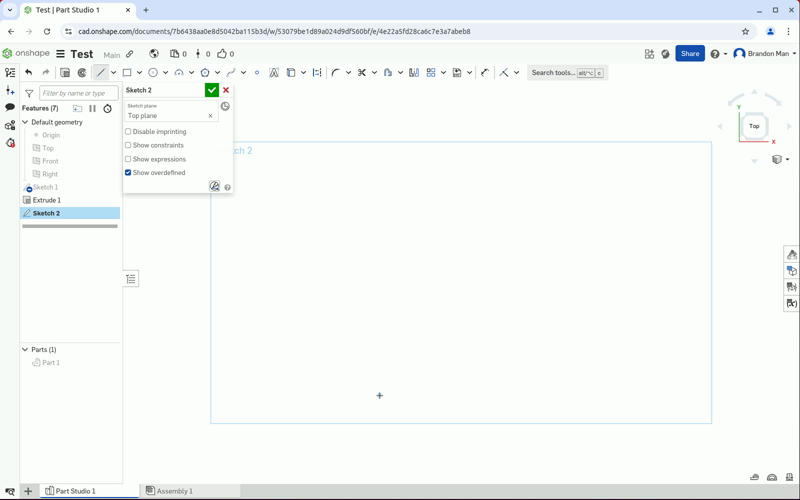
mouse_move(541, 395)
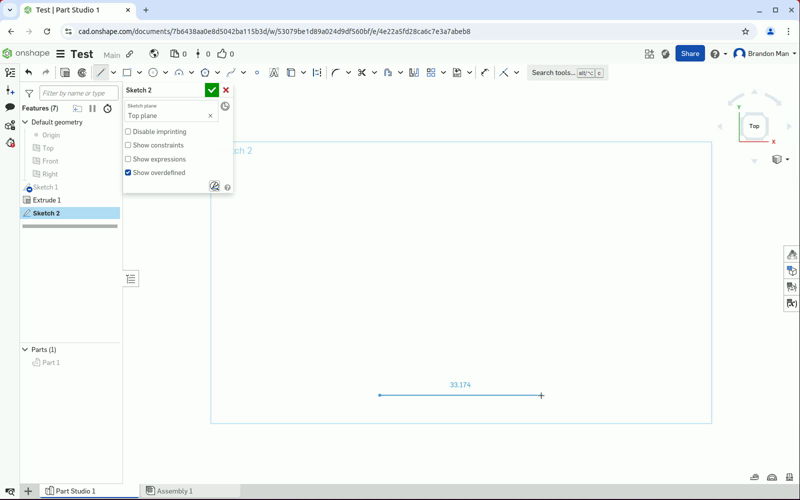
click(541, 395)
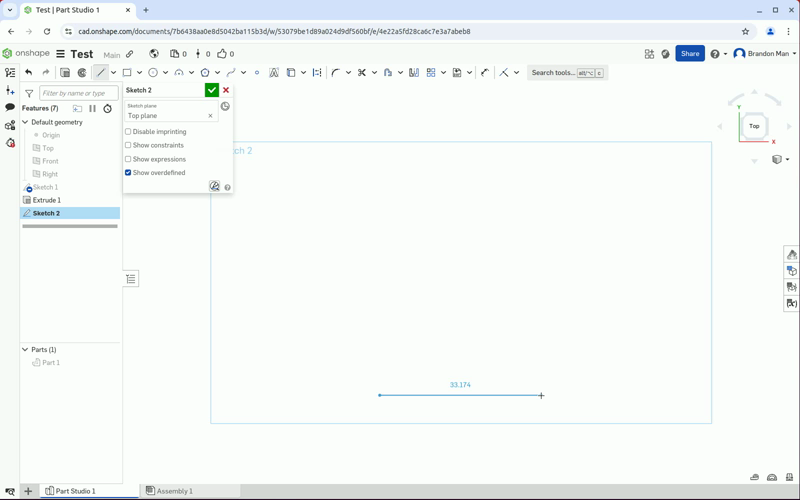
key_up(shift)
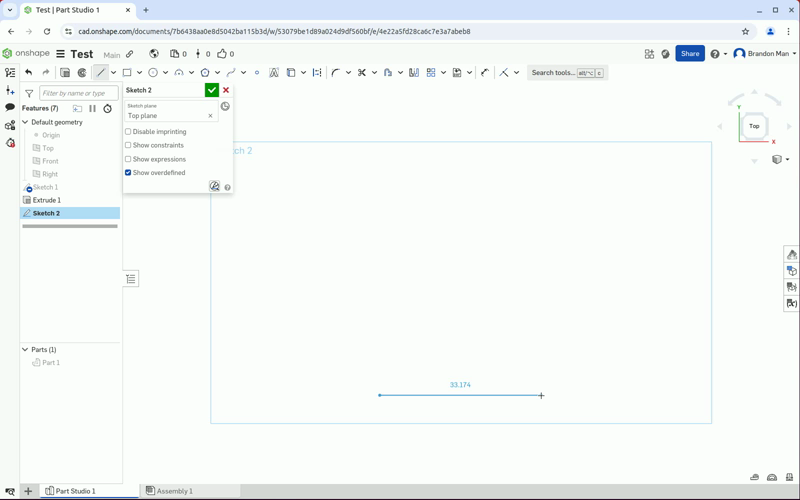
key_down(shift)
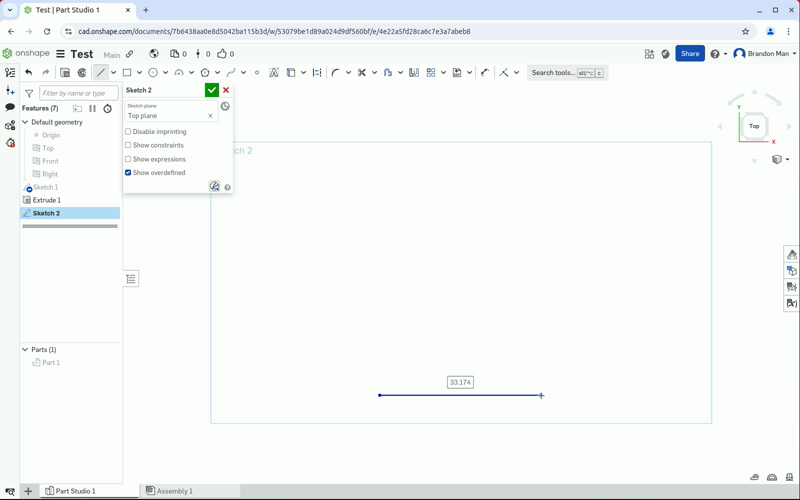
mouse_move(541, 309)
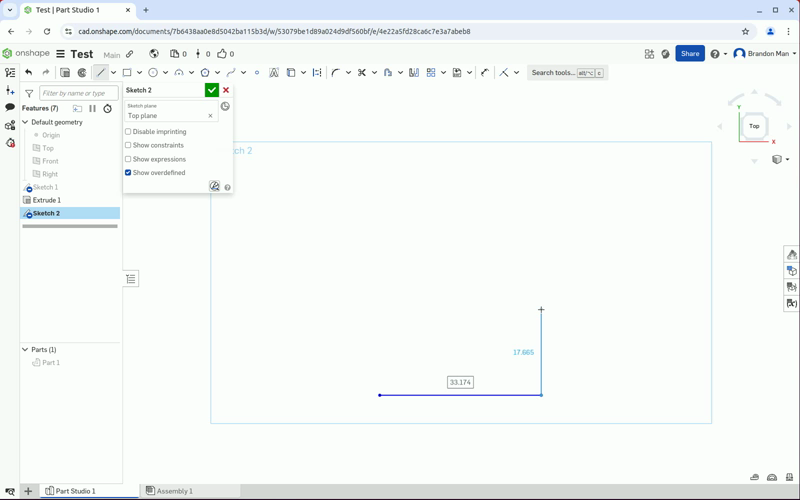
click(541, 309)
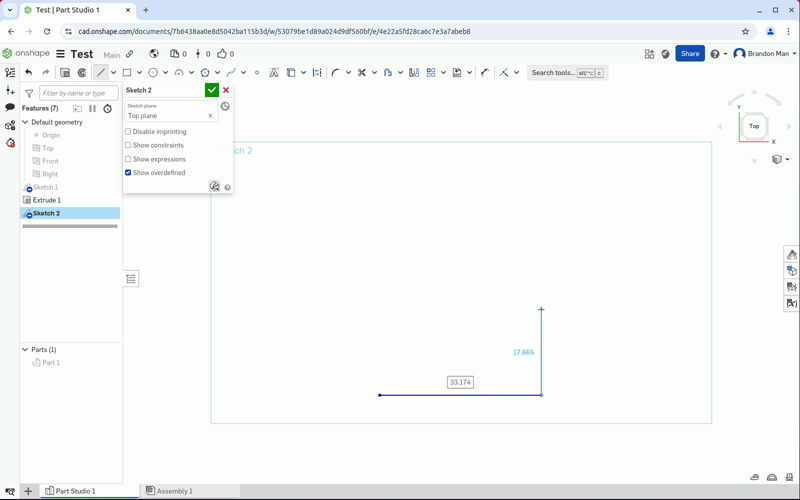
key_up(shift)
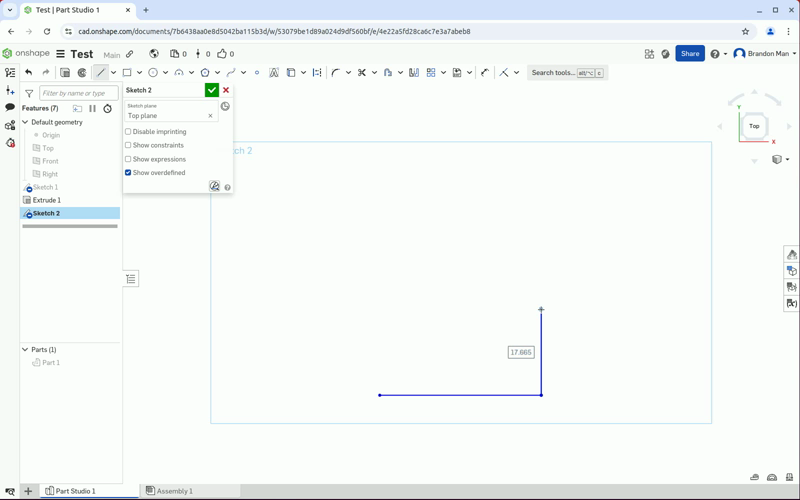
key_down(shift)
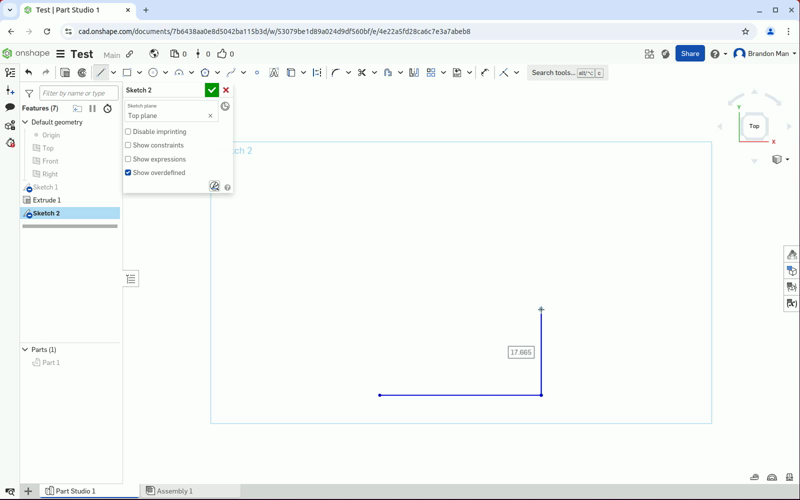
mouse_move(379, 309)
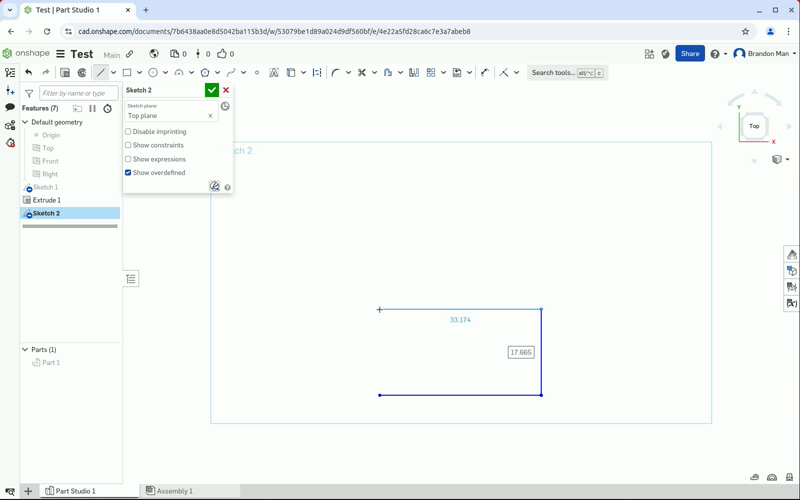
click(379, 309)
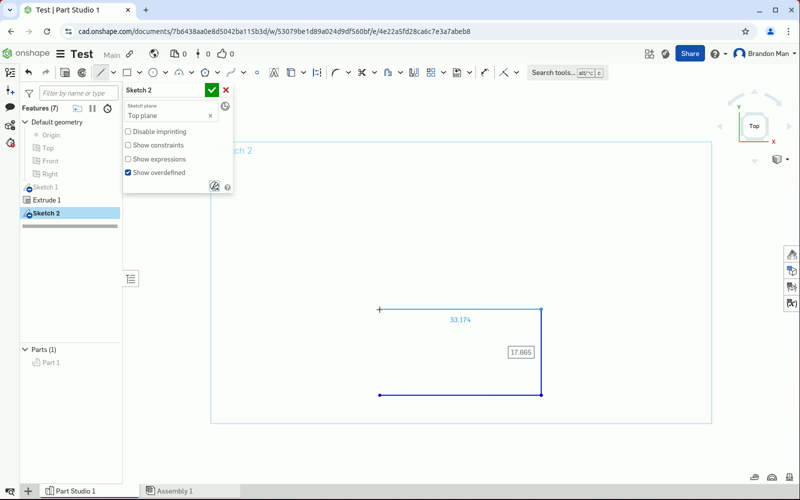
key_up(shift)
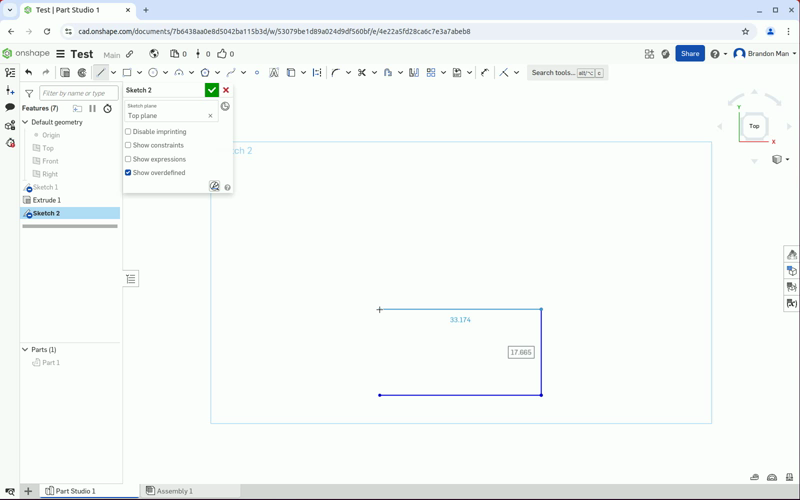
key_down(shift)
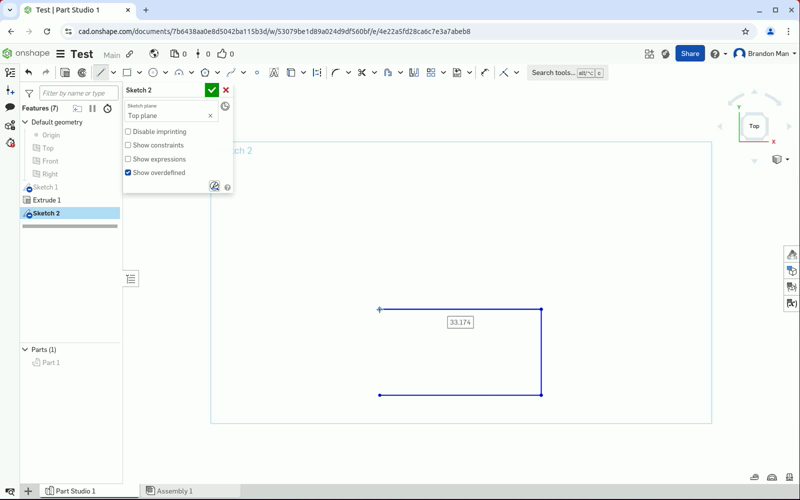
mouse_move(379, 395)
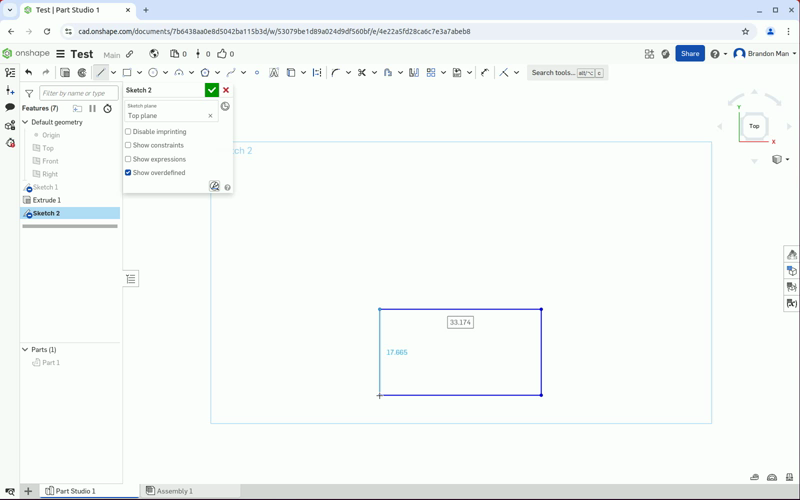
key_up(shift)
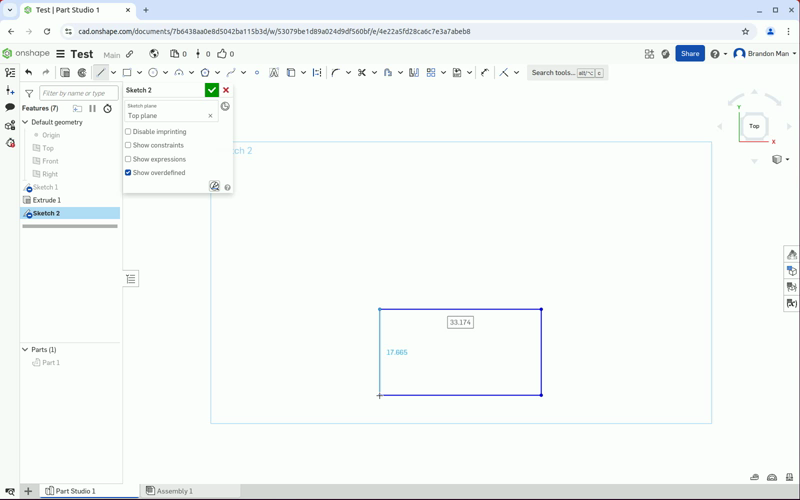
click(379, 395)
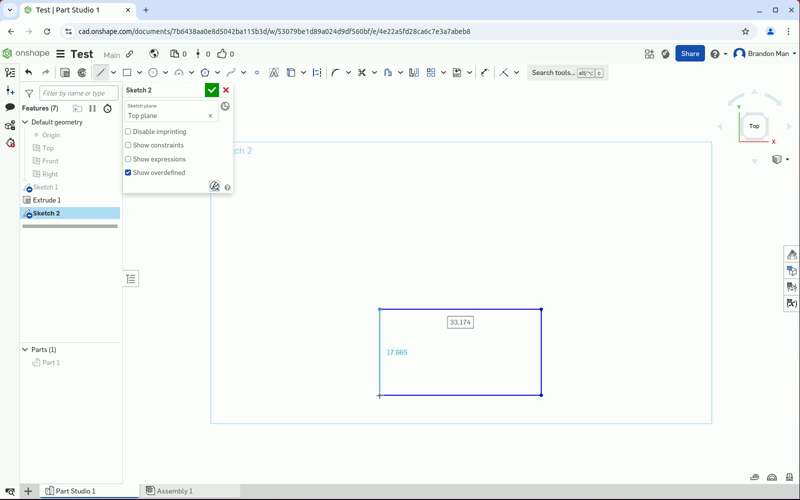
key(esc)
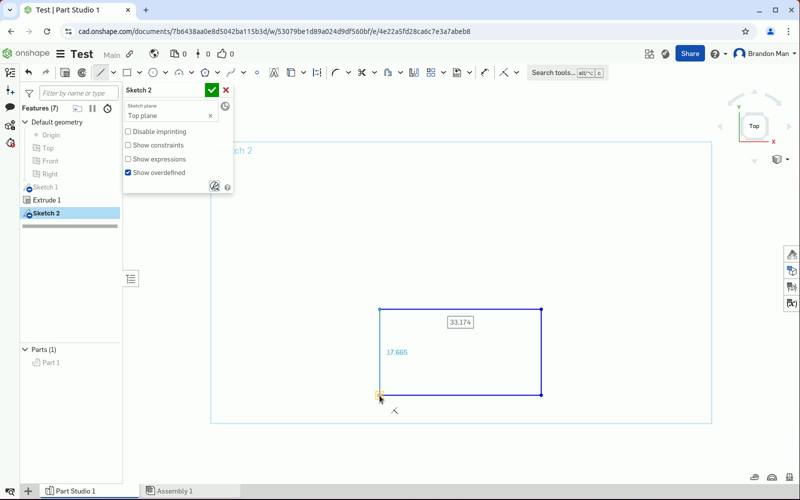
mouse_move(474, 330)
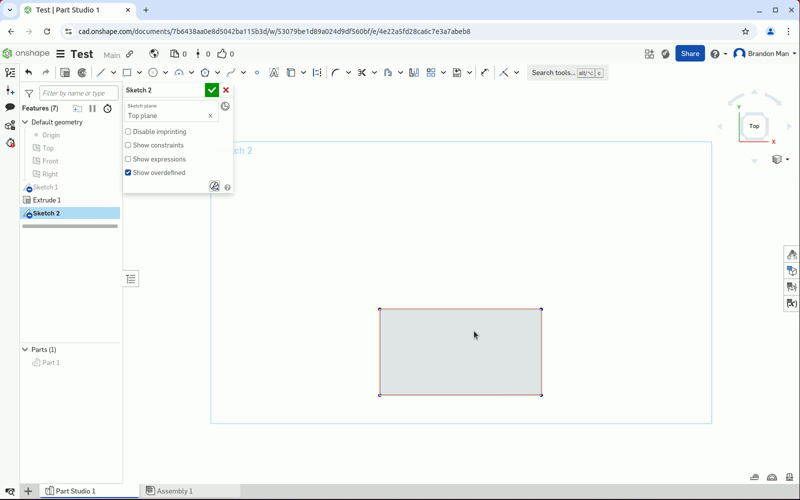
click(474, 330)
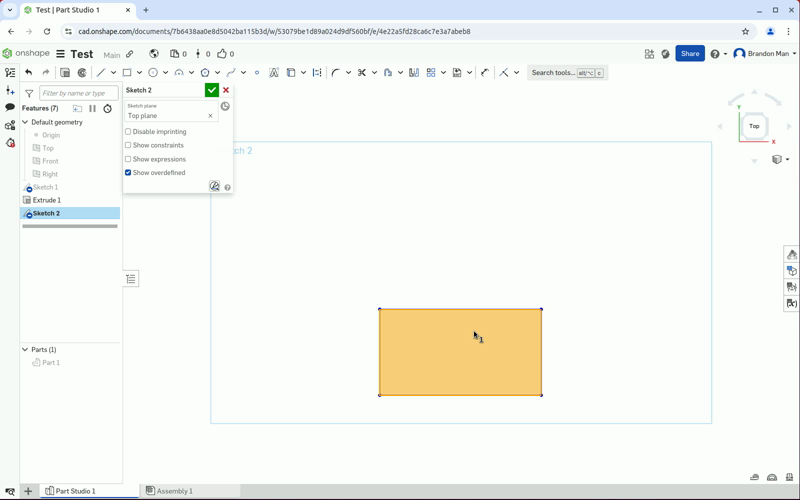
mouse_move(73, 352)
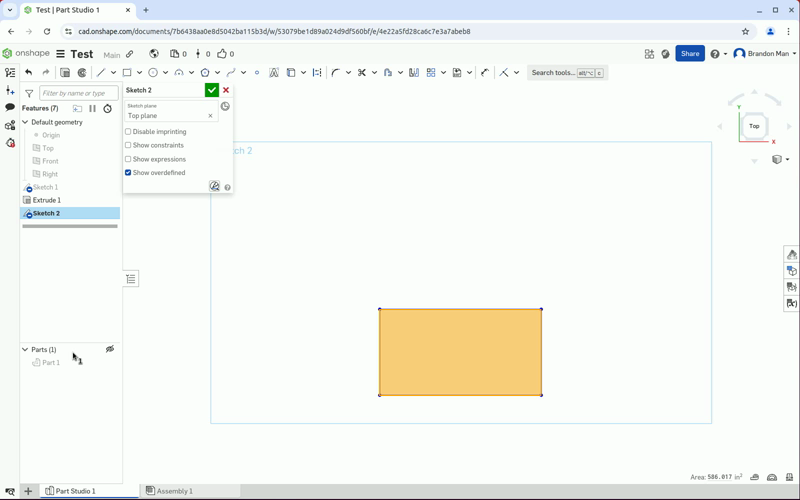
key(shift+y)
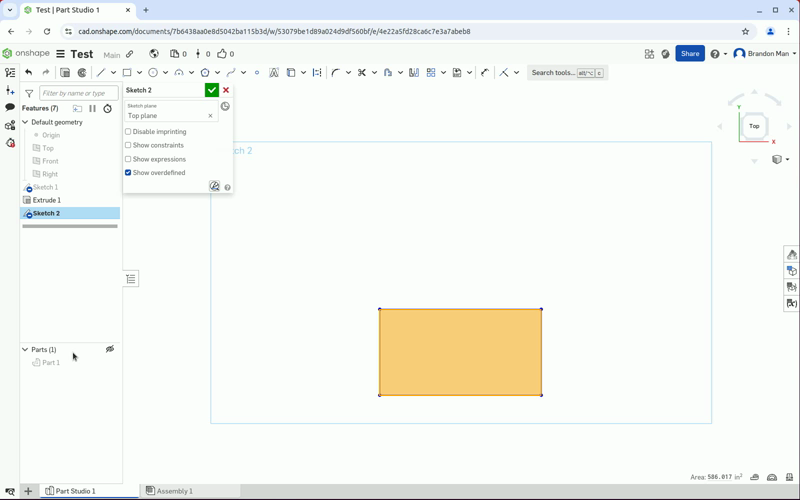
key(shift+e)
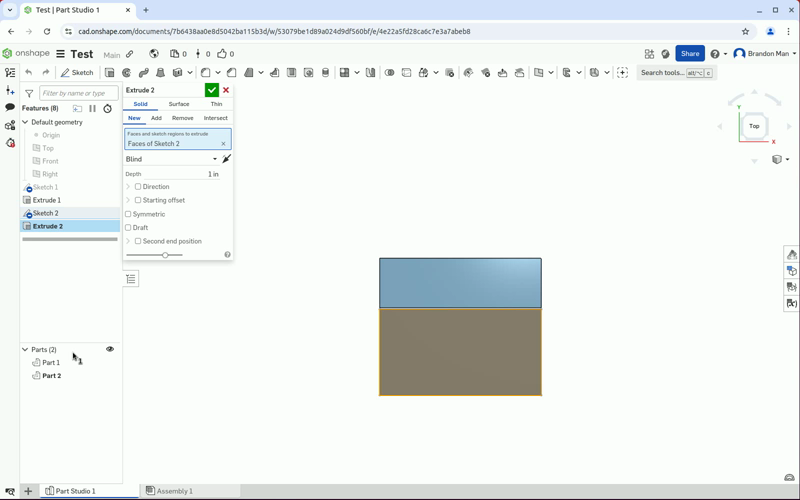
mouse_move(143, 106)
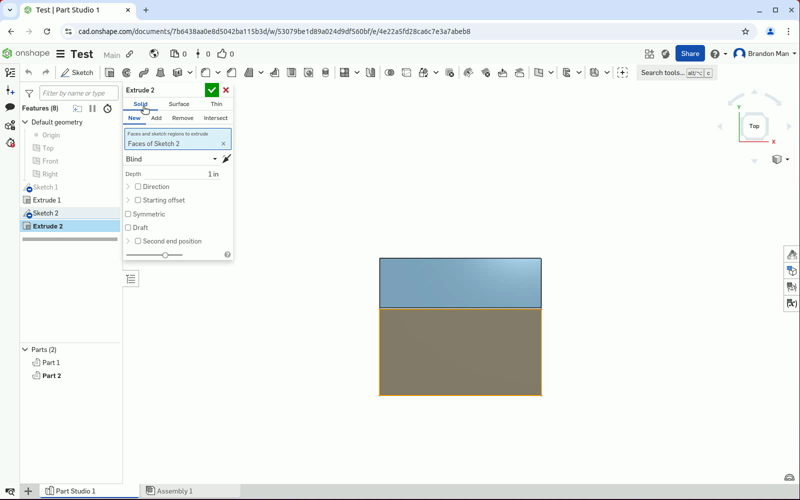
click(143, 106)
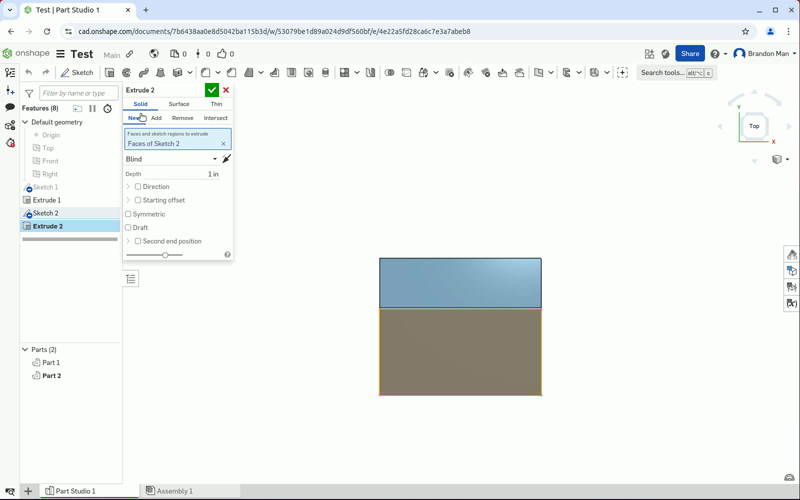
mouse_move(137, 120)
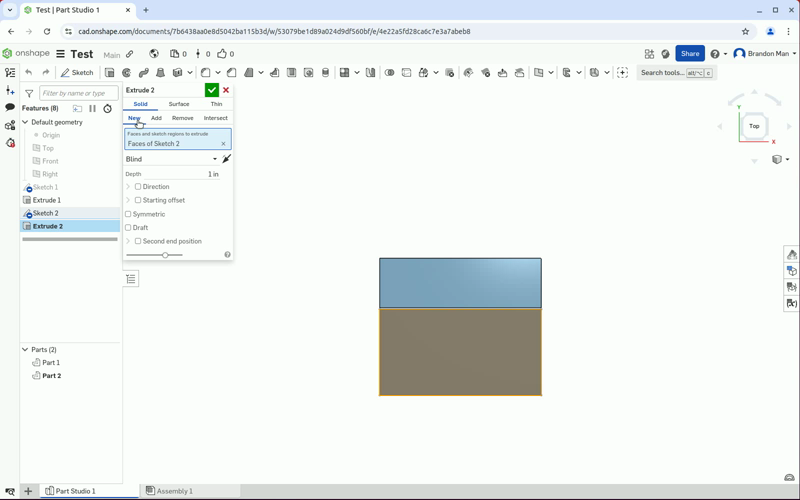
click(137, 120)
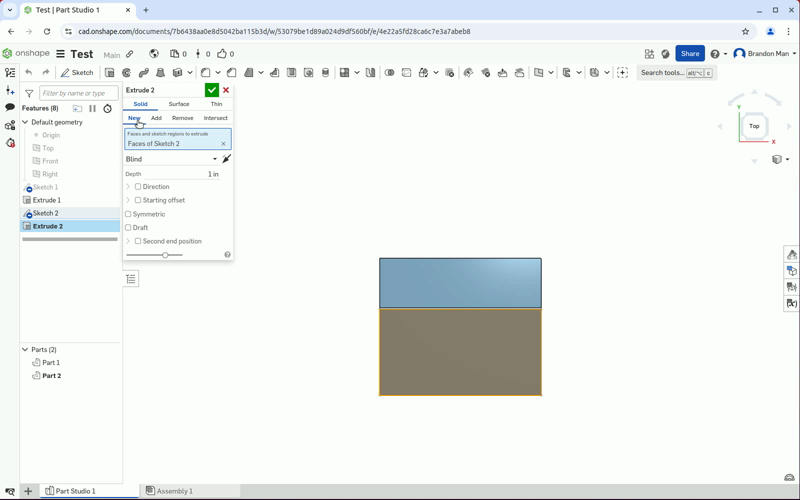
key(tab, 4)
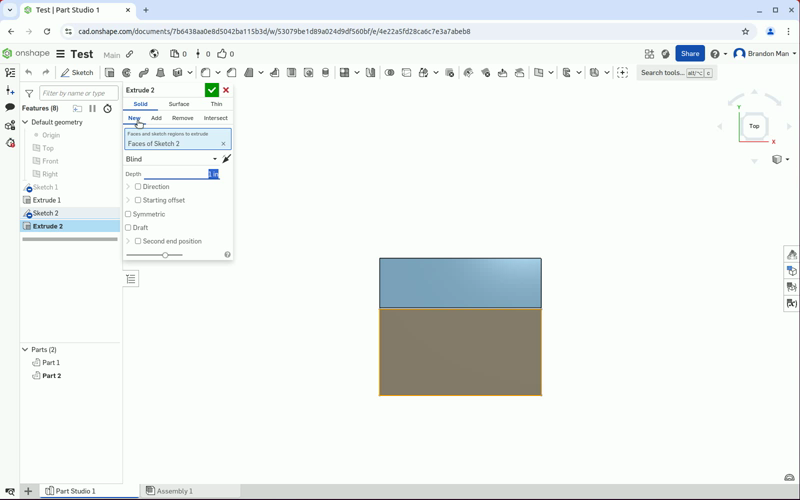
text(0.241)
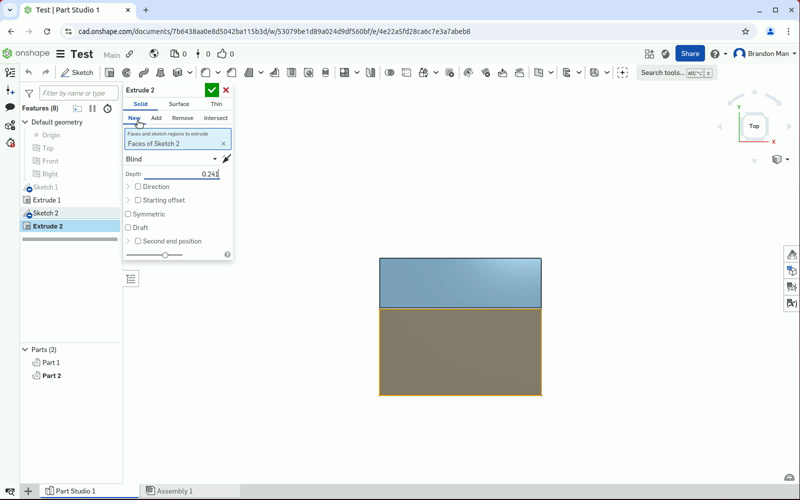
key(enter)
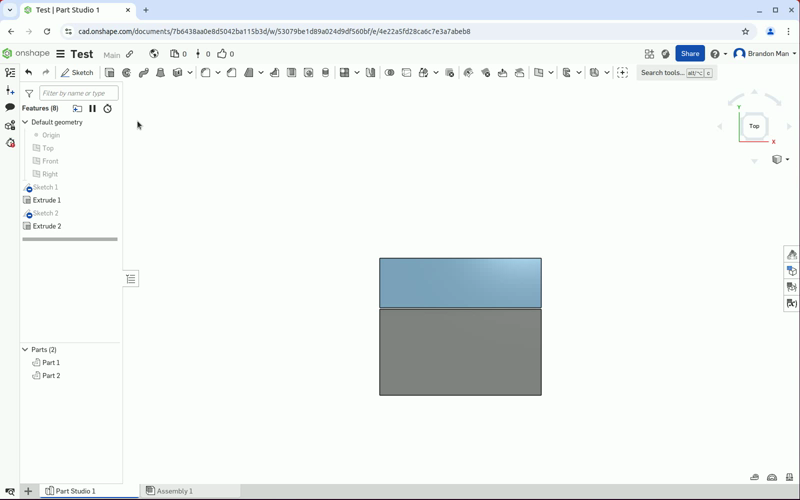
key(shift+h)
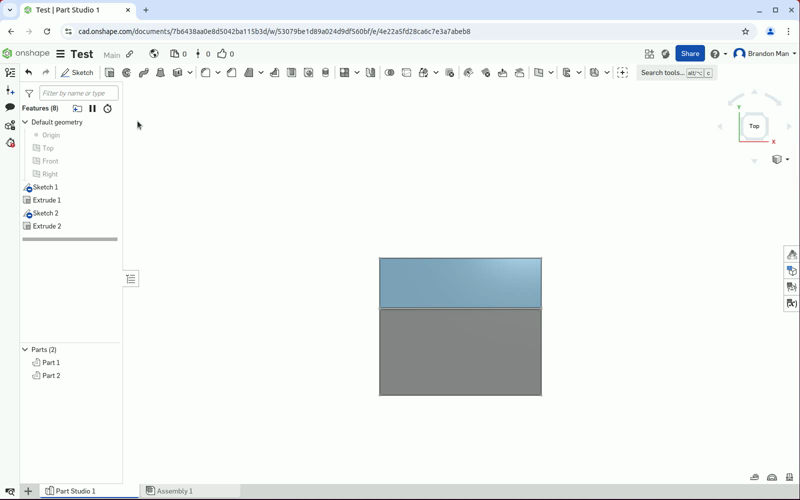
key(shift+h)
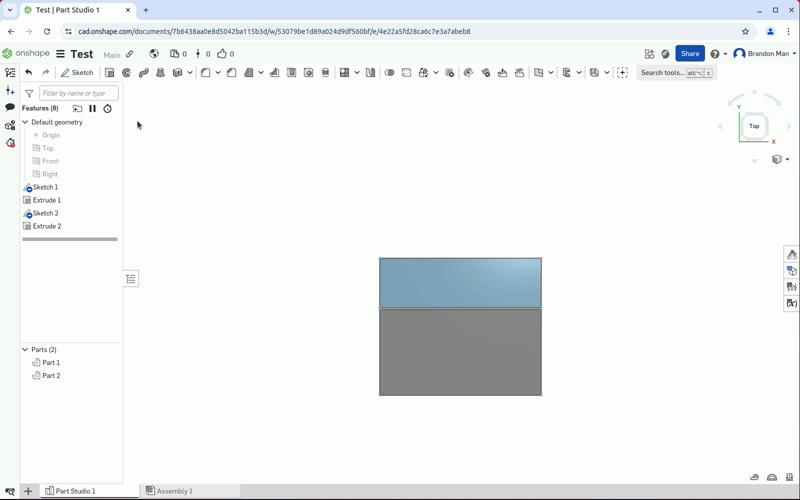
key(shift+7)
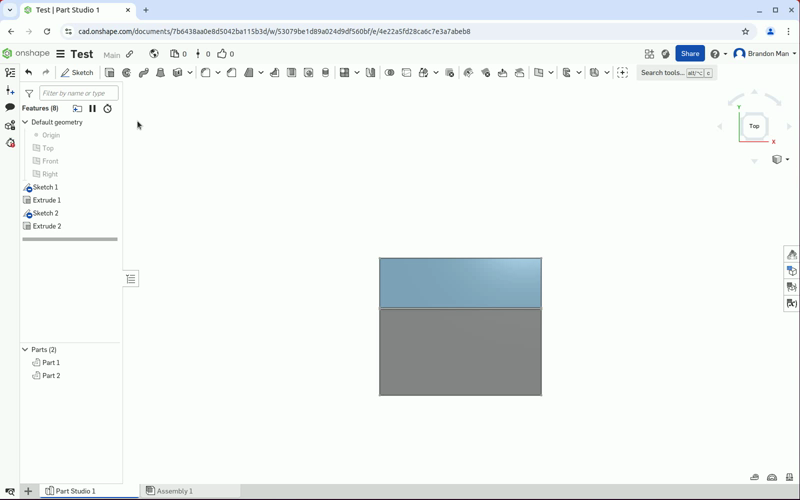
key(up, 3)
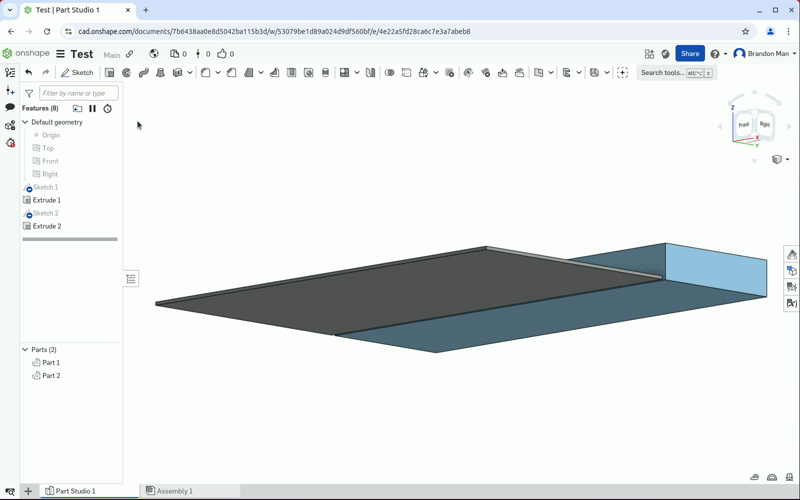
key(left, 3)
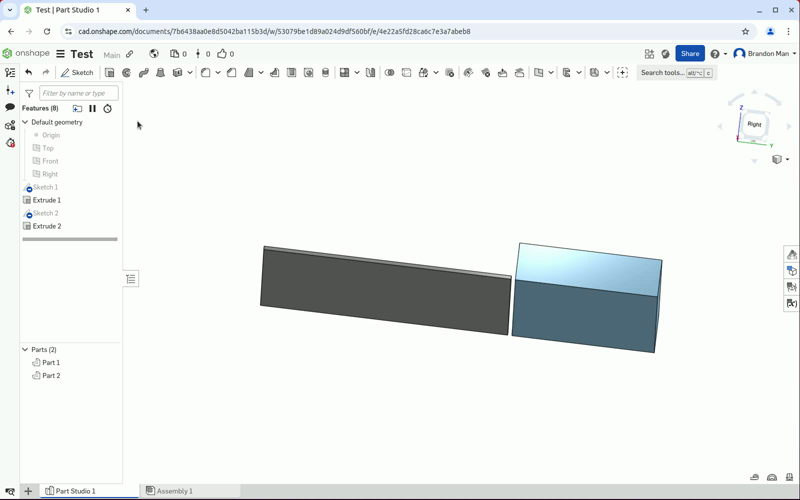
key(right, 3)
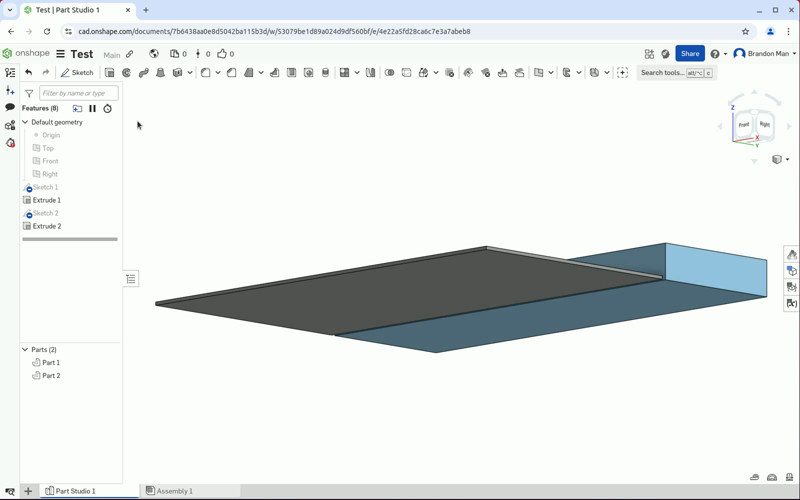
key(down, 3)
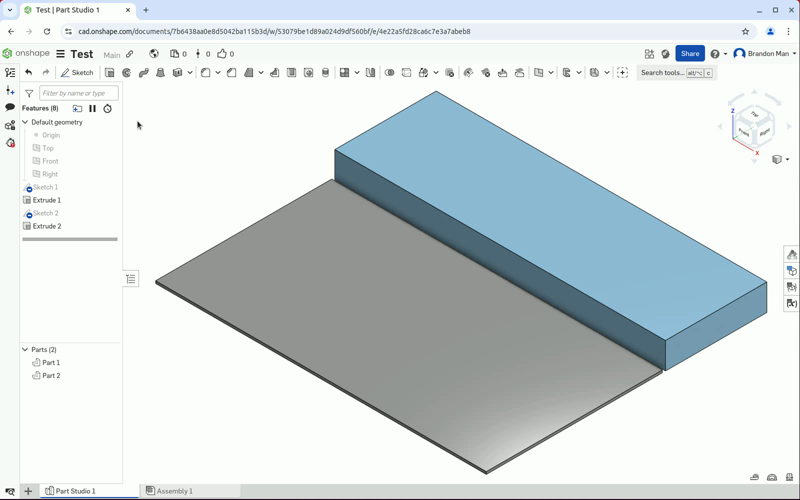
mouse_move(73, 189)
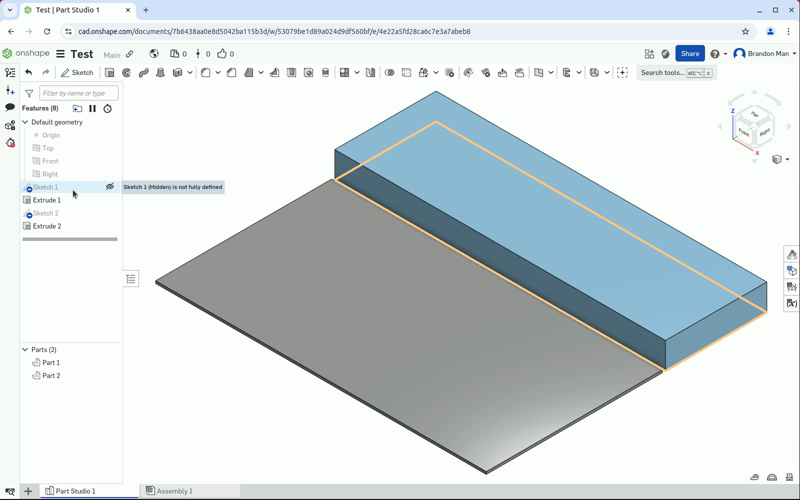
click(73, 189)